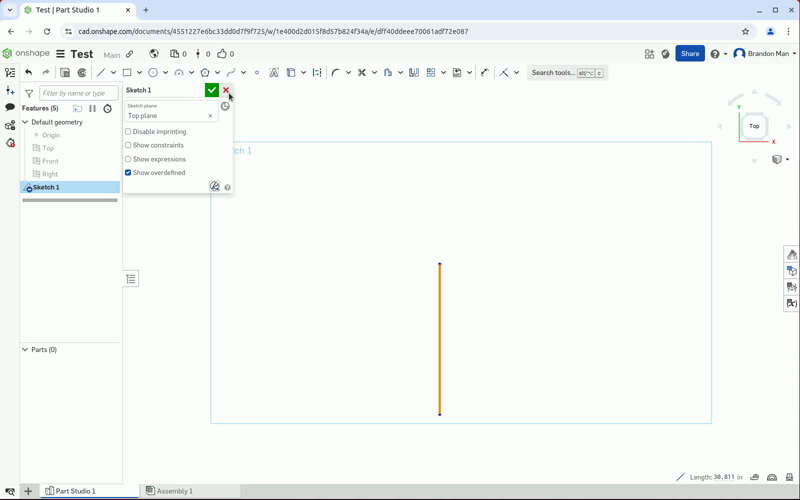
key(shift+h)
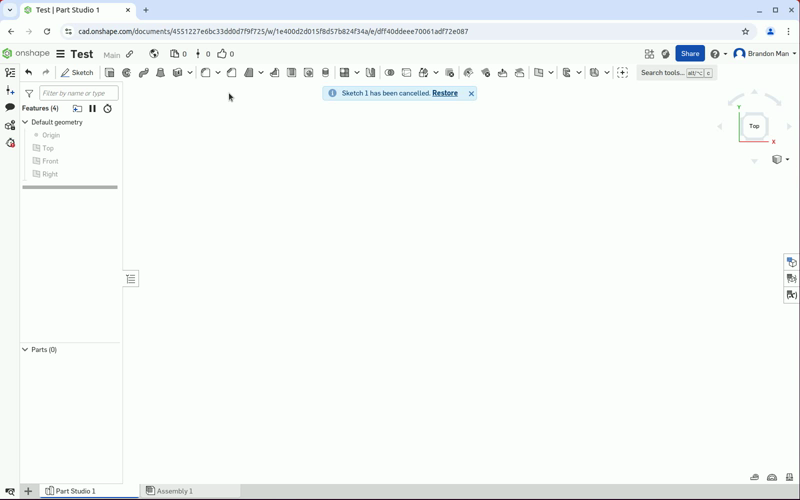
mouse_move(73, 352)
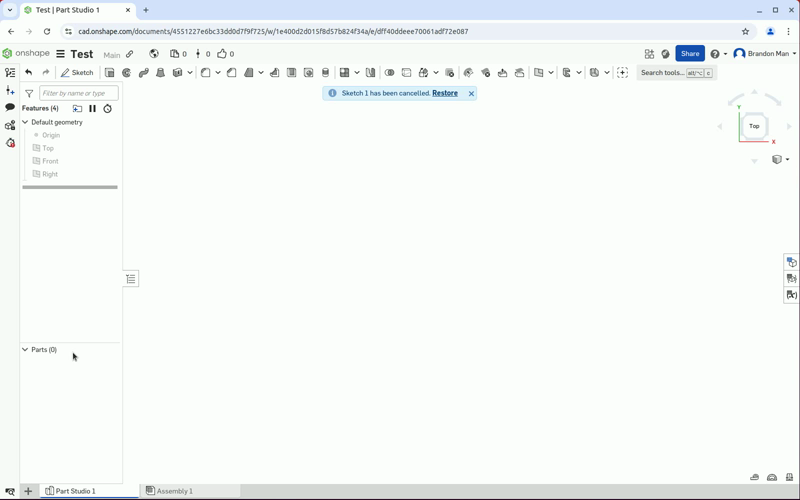
key(y)
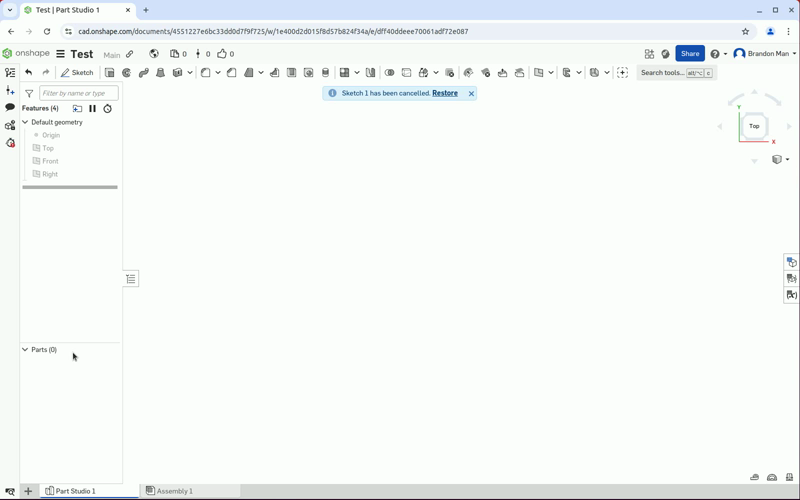
key(shift+p)
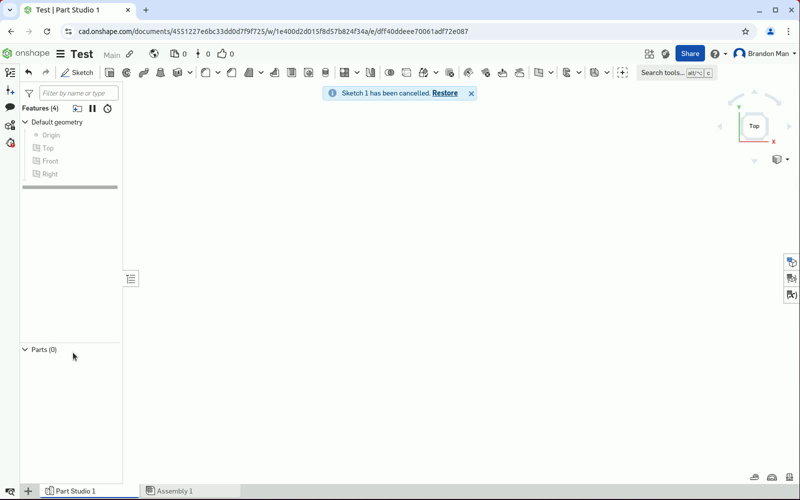
key(space)
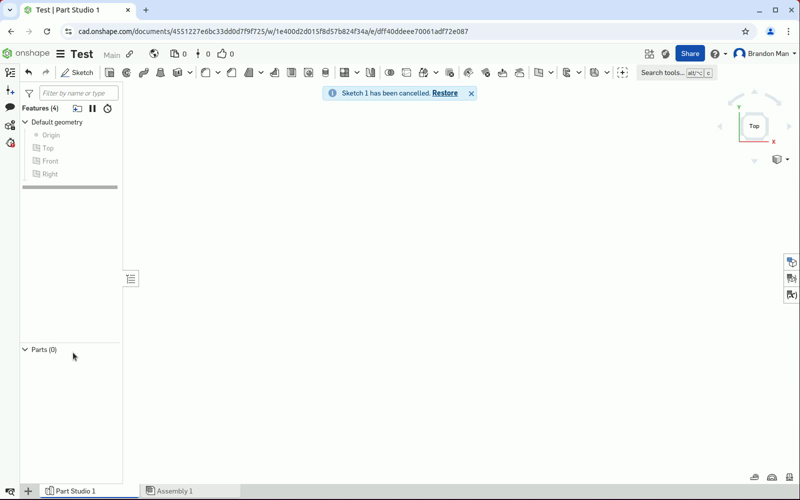
key_down(shift)
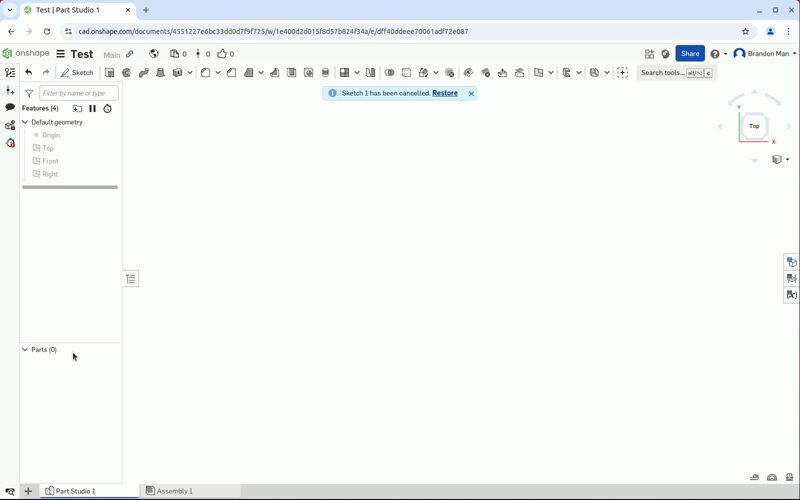
key(up)
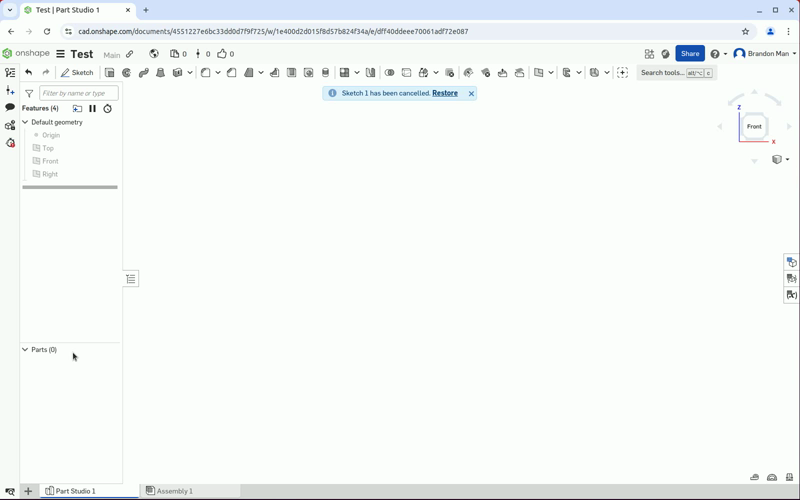
key_up(shift)
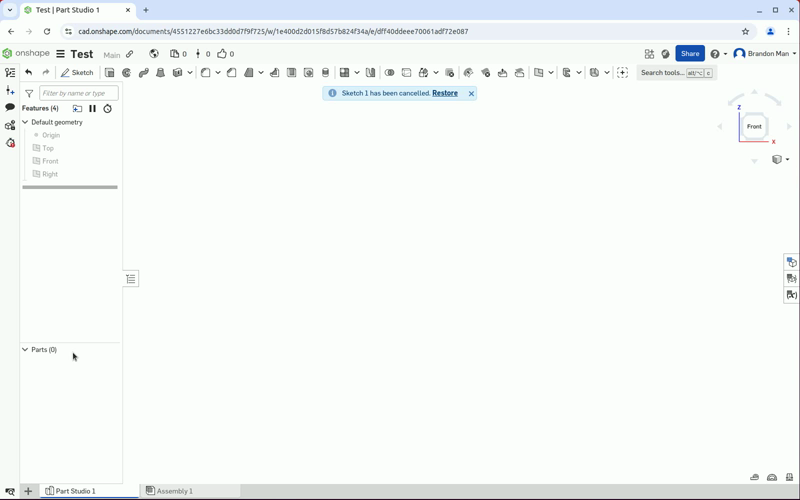
mouse_move(73, 352)
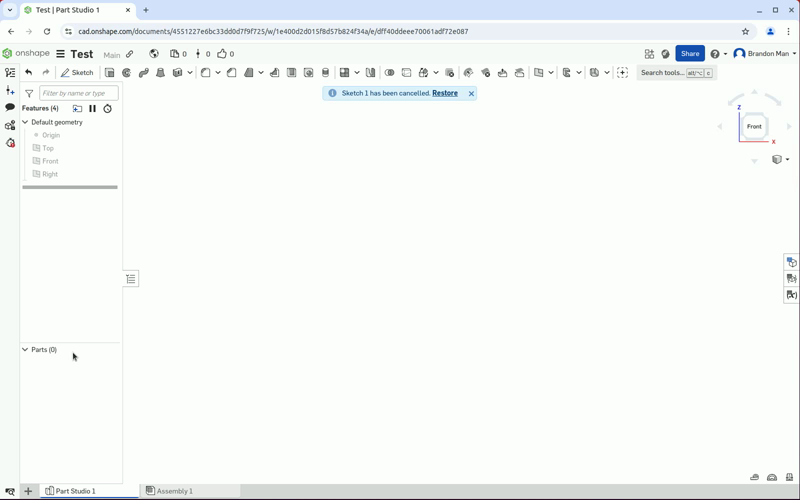
key(shift+y)
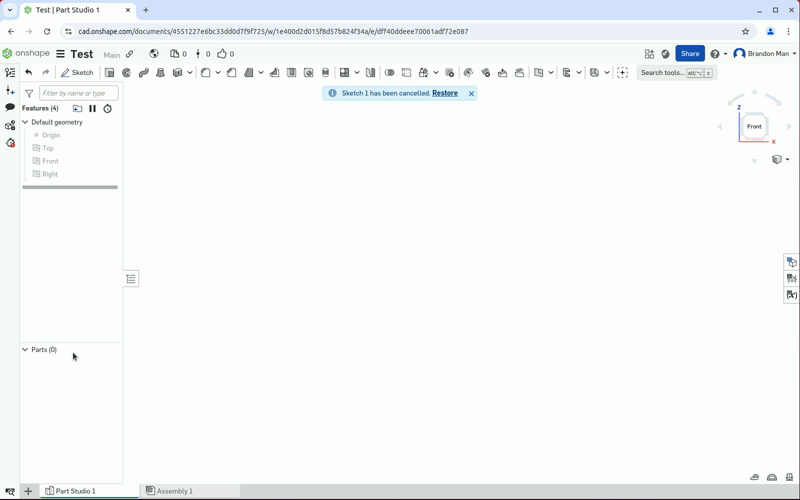
key(shift+s)
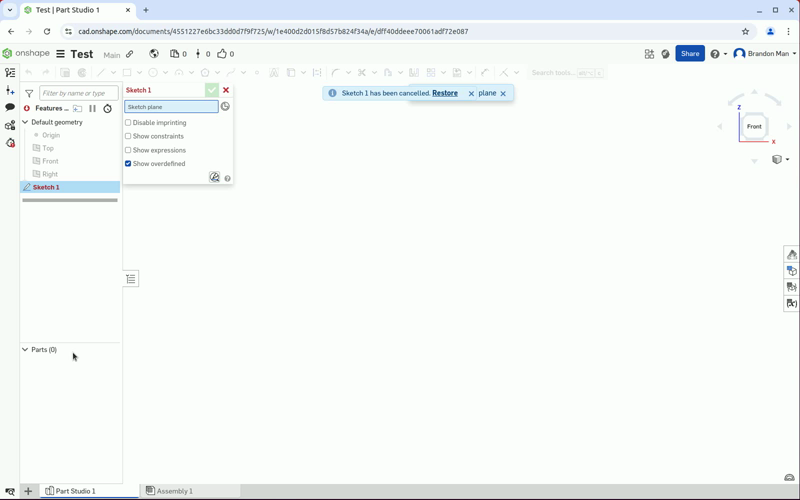
mouse_move(73, 163)
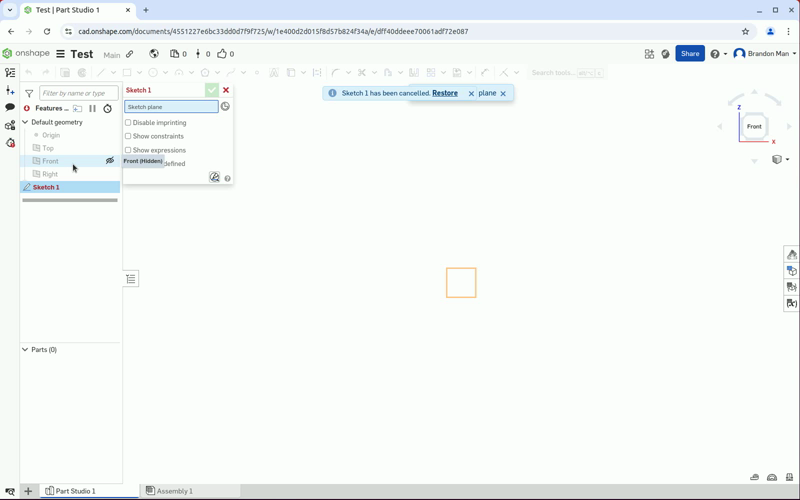
click(73, 163)
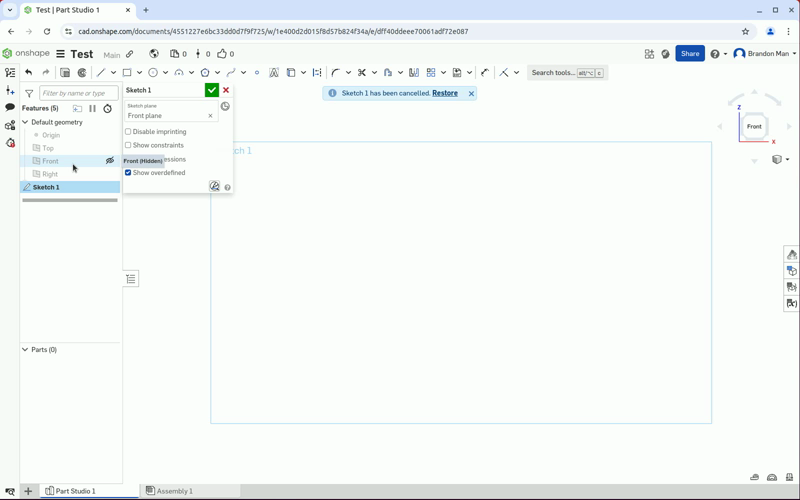
mouse_move(73, 352)
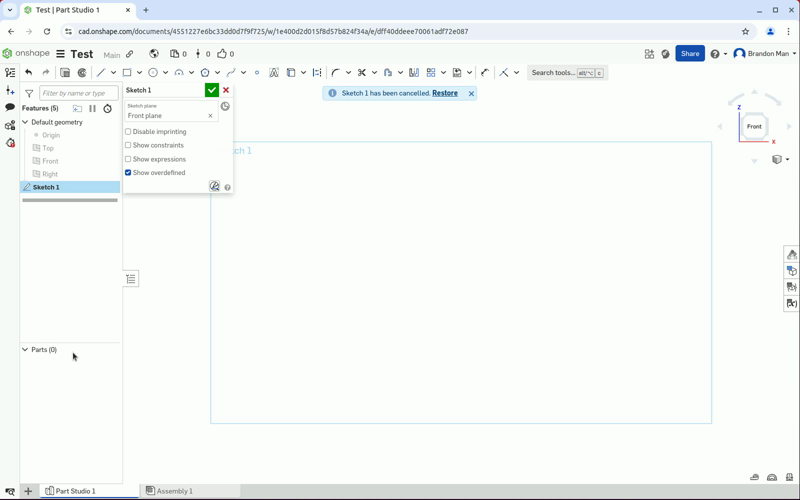
key(y)
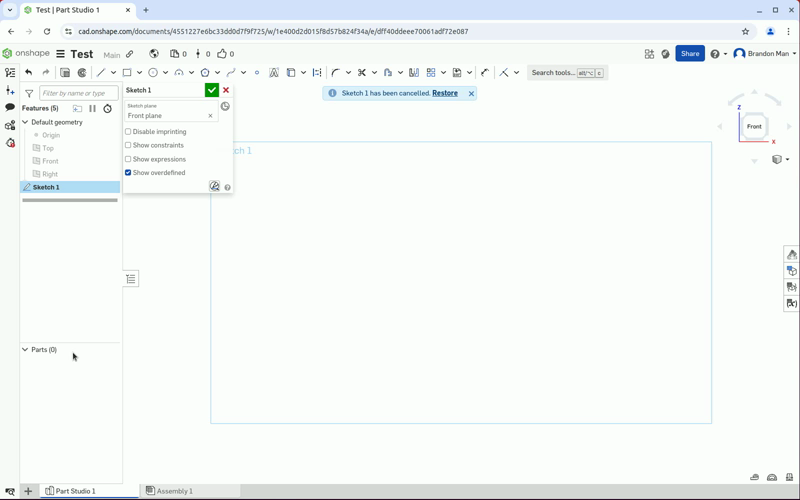
key(l)
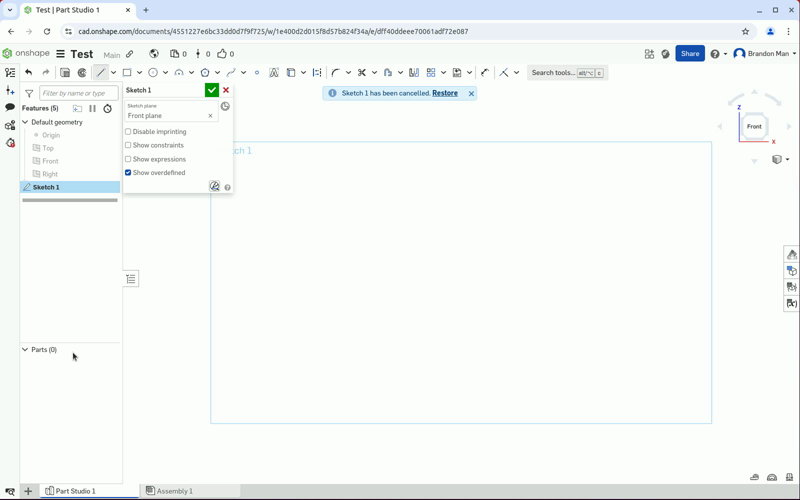
key_down(shift)
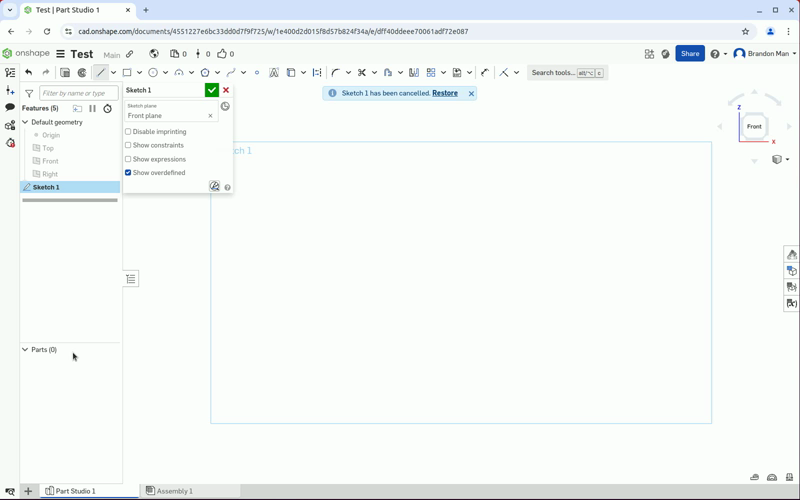
mouse_move(460, 282)
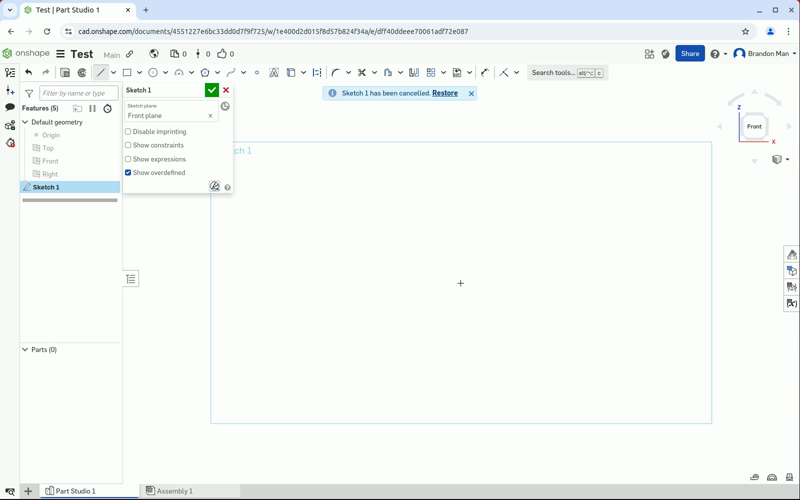
click(460, 282)
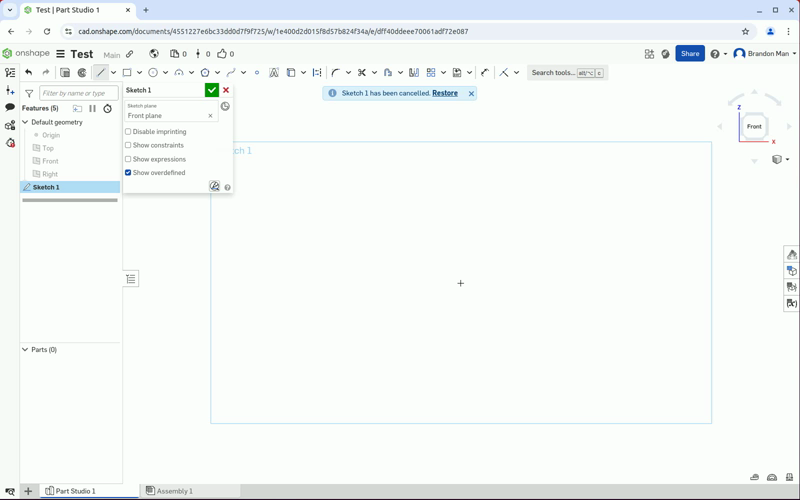
key_up(shift)
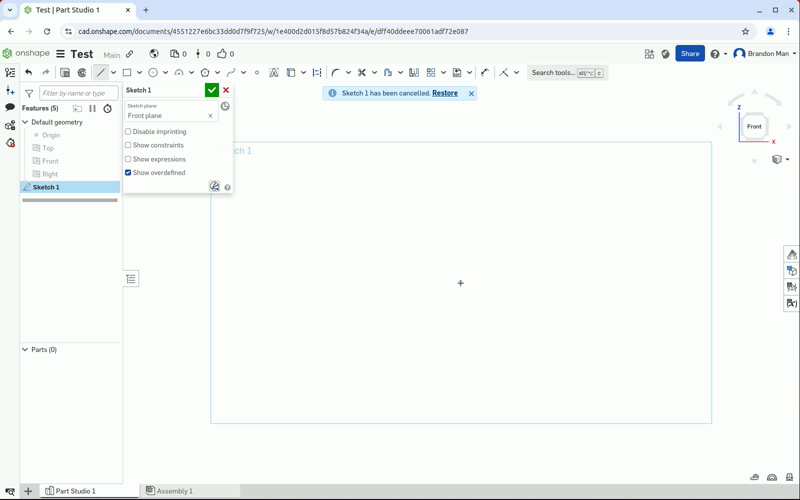
key_down(shift)
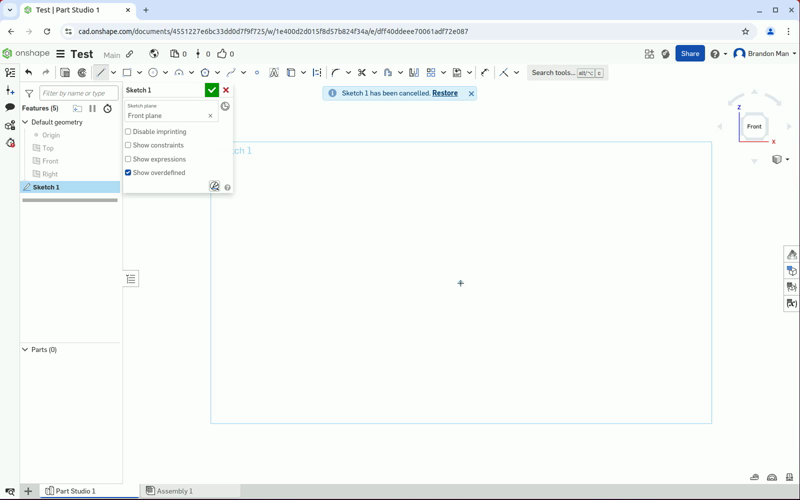
mouse_move(554, 282)
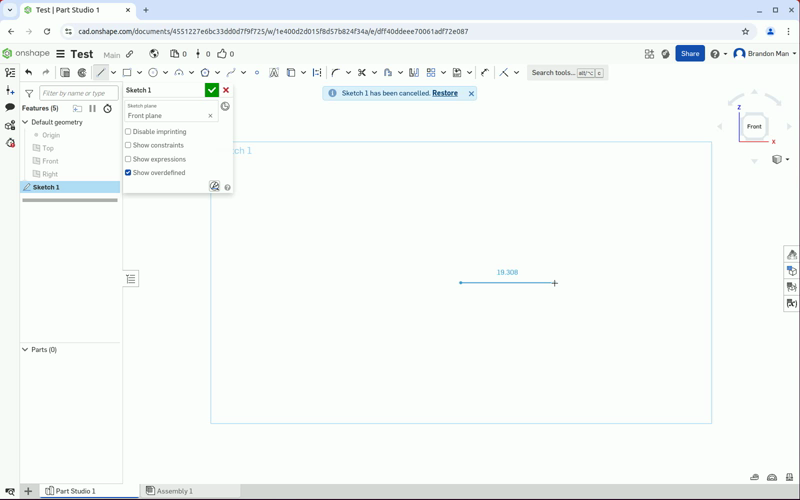
click(554, 282)
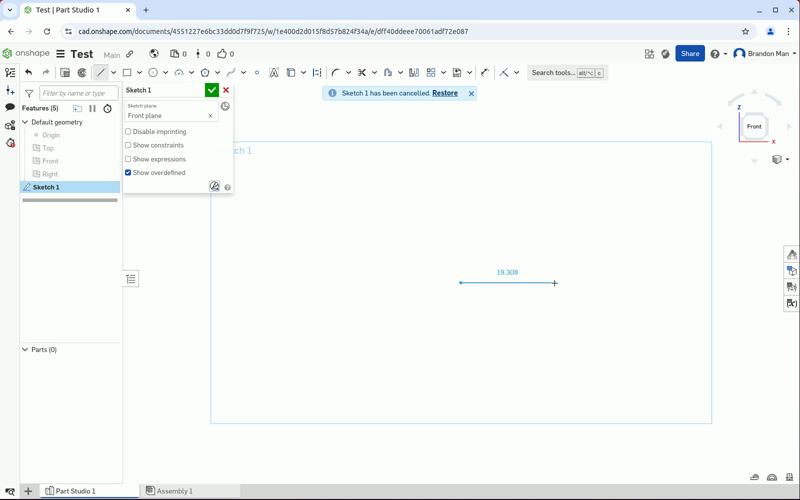
key_up(shift)
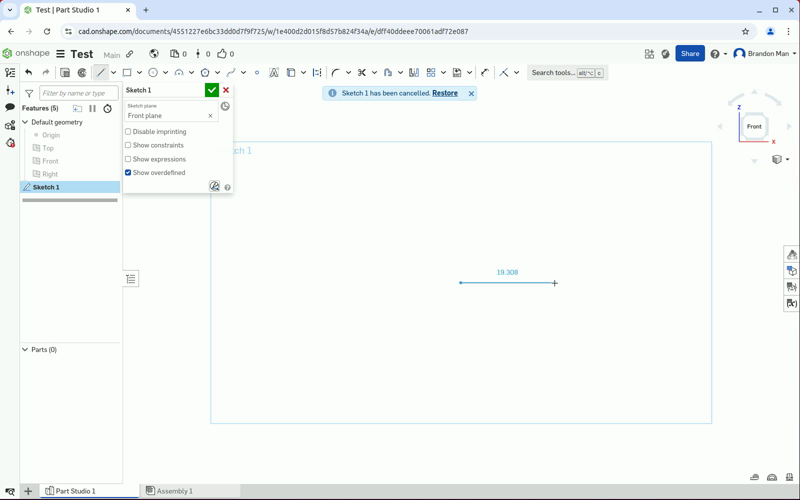
key_down(shift)
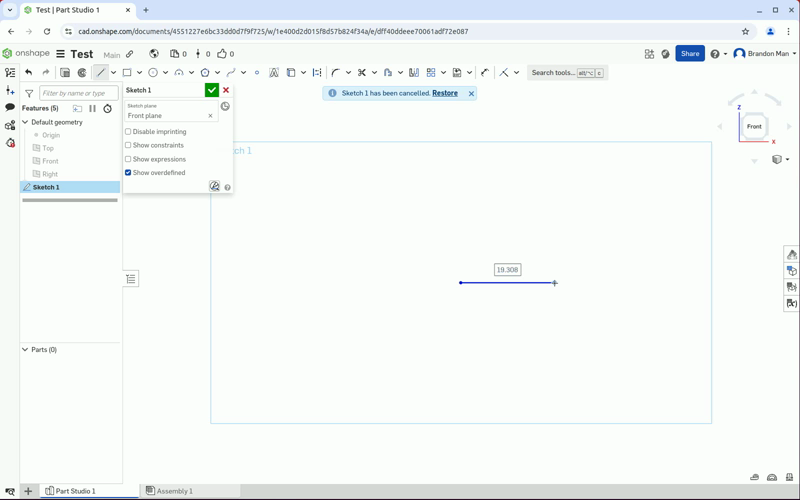
mouse_move(554, 189)
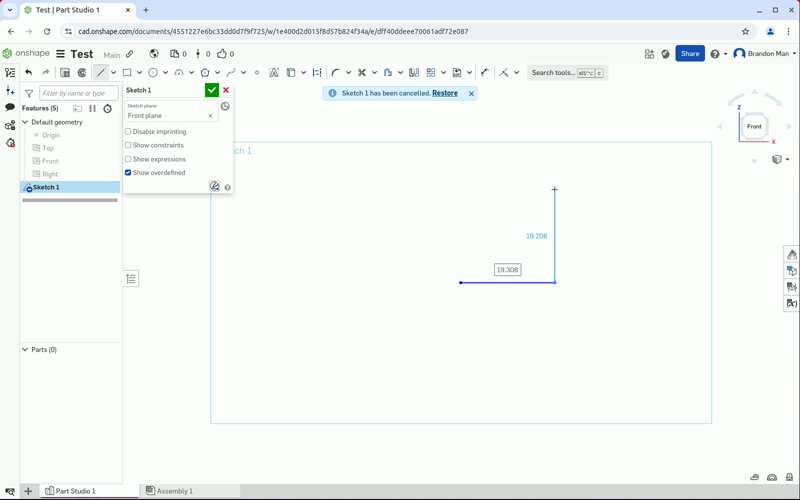
click(554, 189)
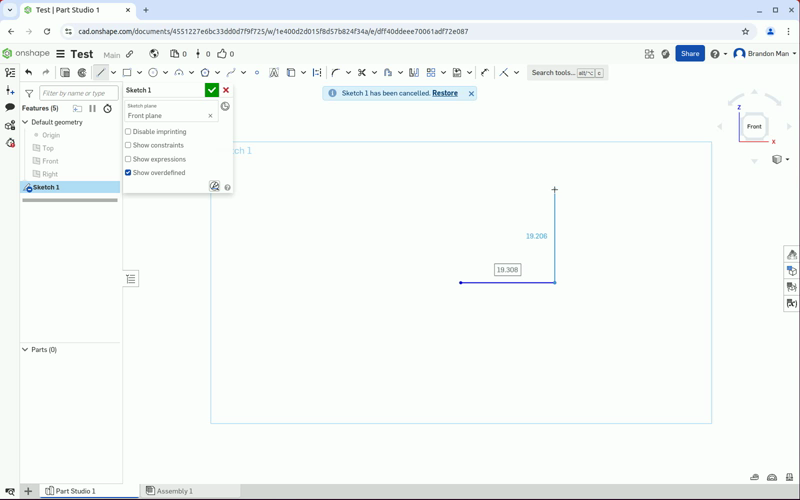
key_up(shift)
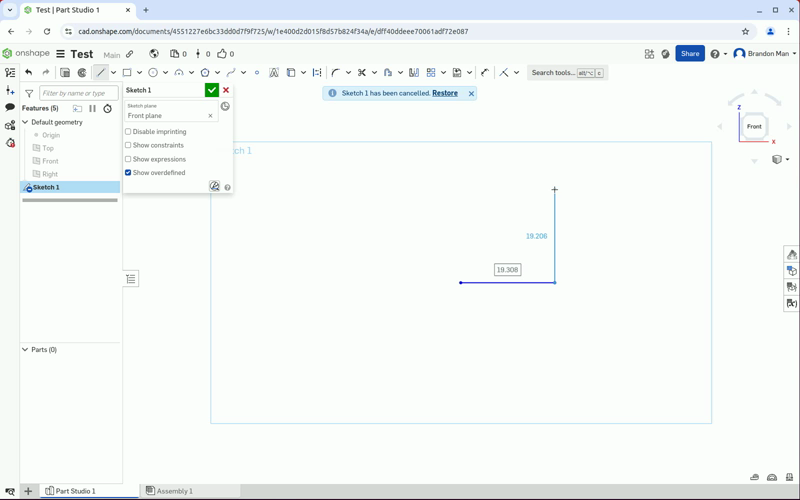
key_down(shift)
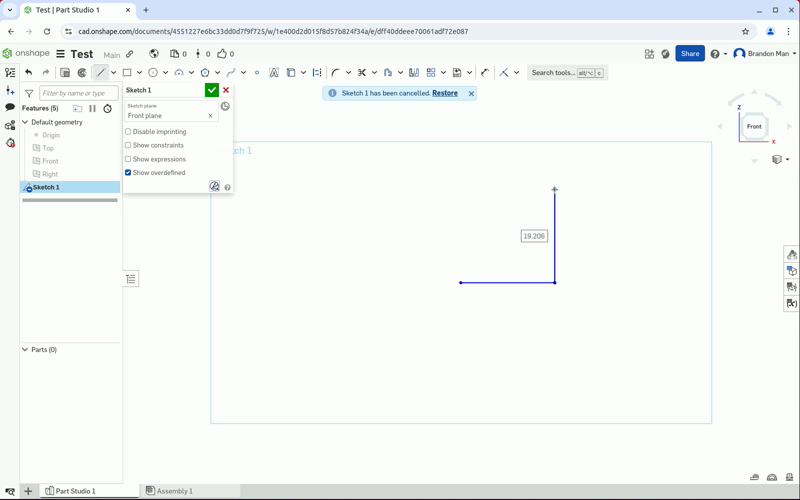
mouse_move(460, 189)
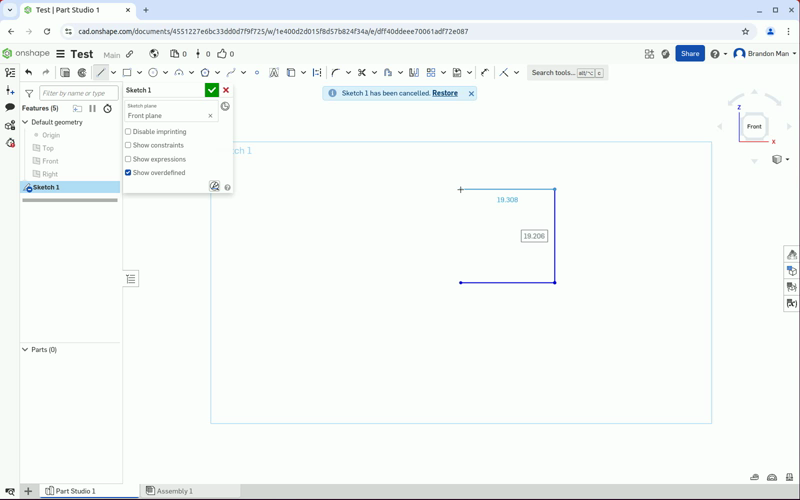
click(460, 189)
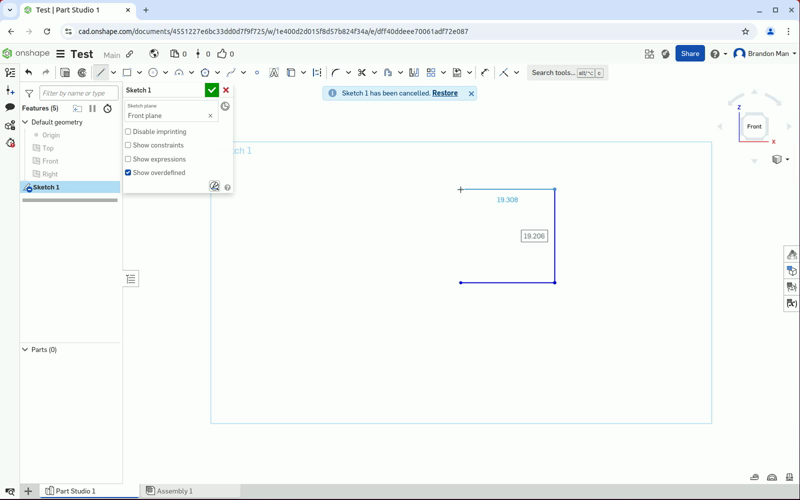
key_up(shift)
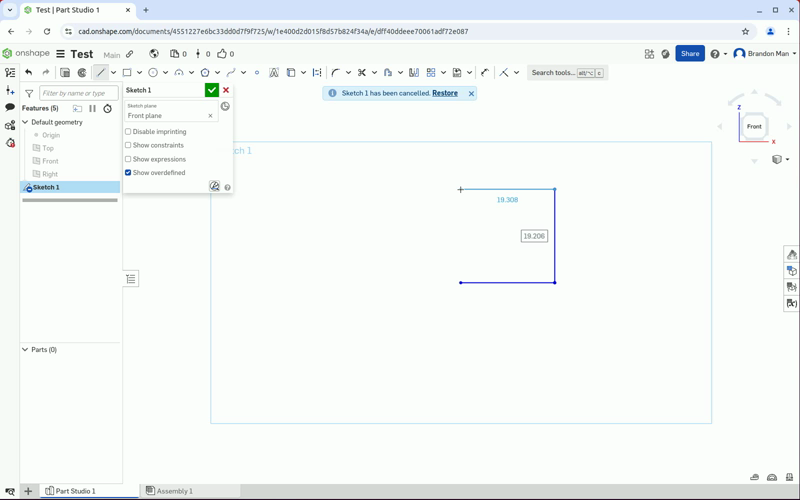
key_down(shift)
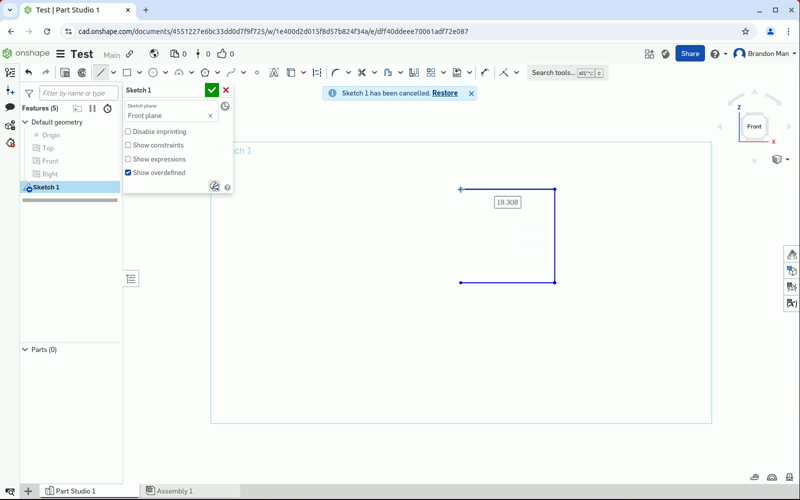
mouse_move(460, 282)
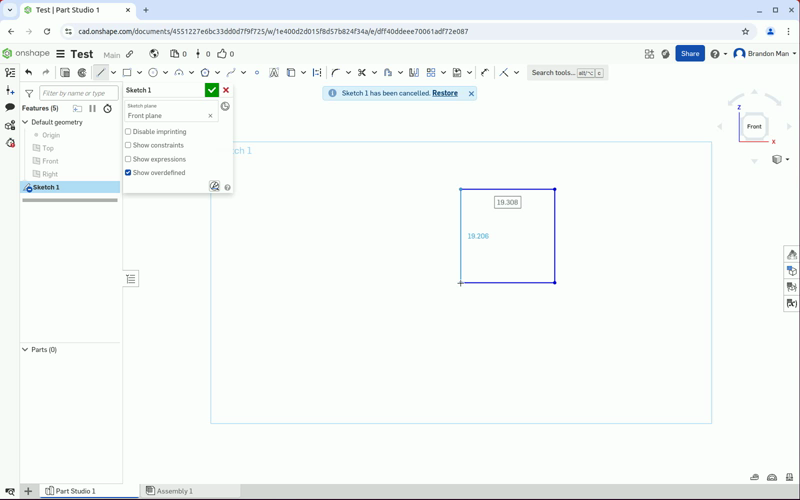
key_up(shift)
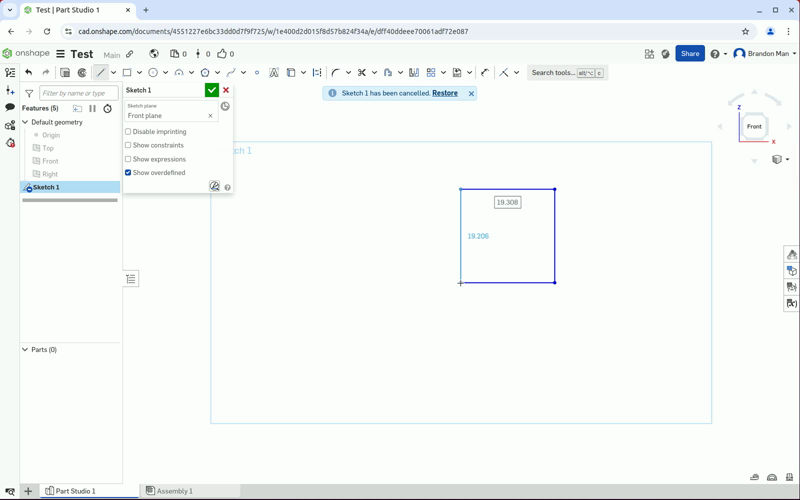
click(460, 282)
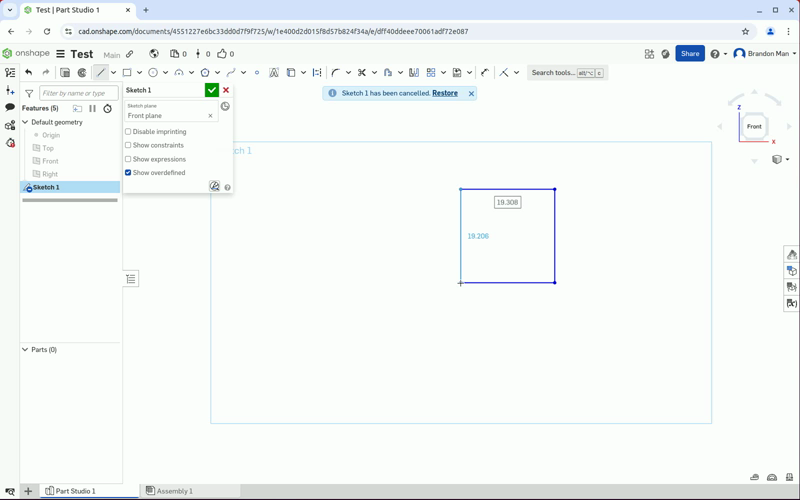
key(esc)
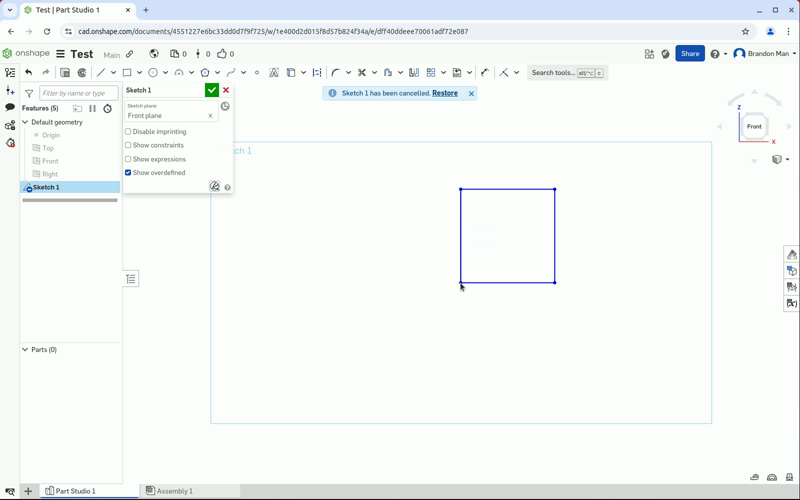
mouse_move(548, 218)
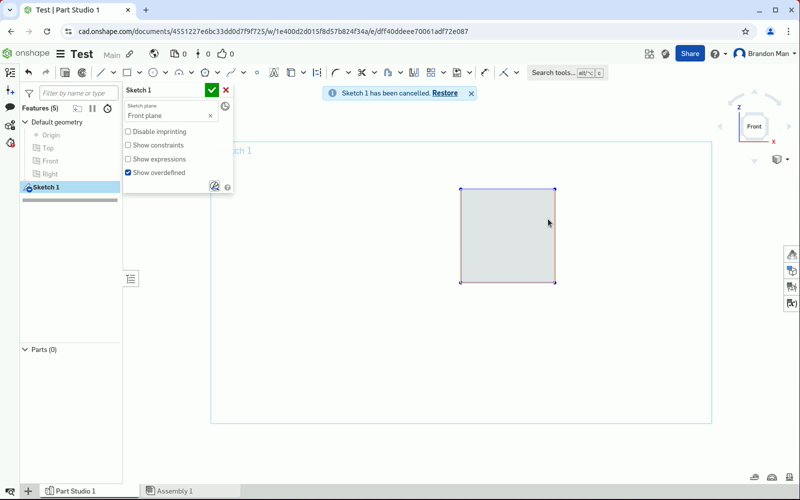
click(548, 218)
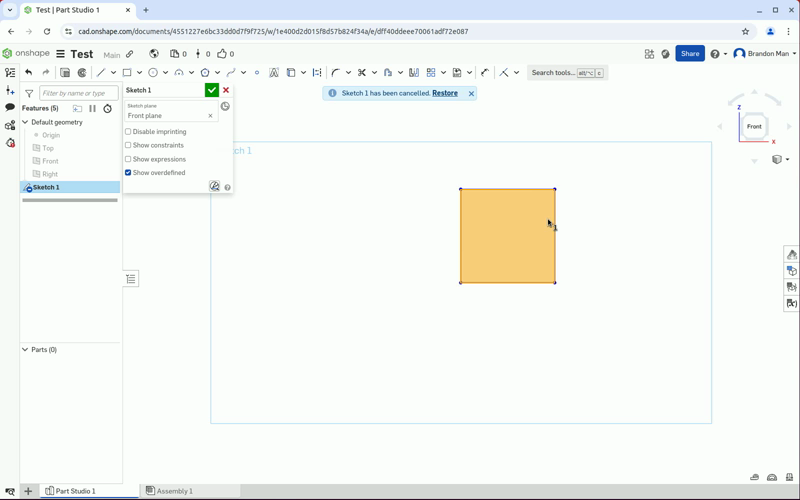
mouse_move(73, 352)
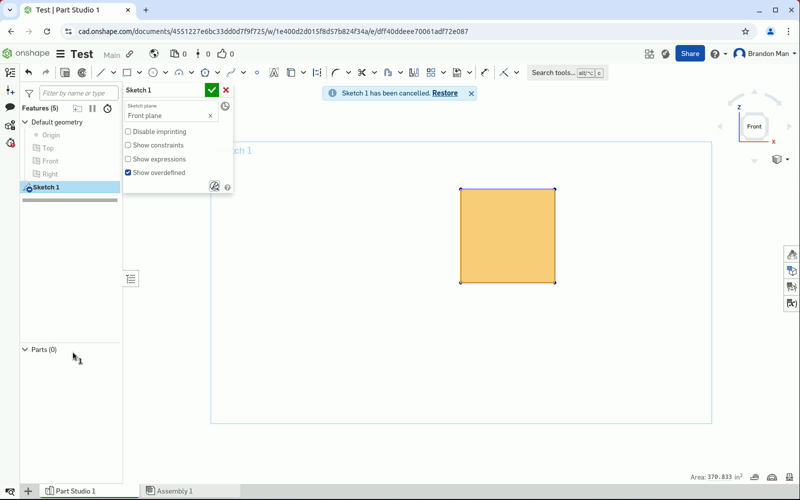
key(shift+y)
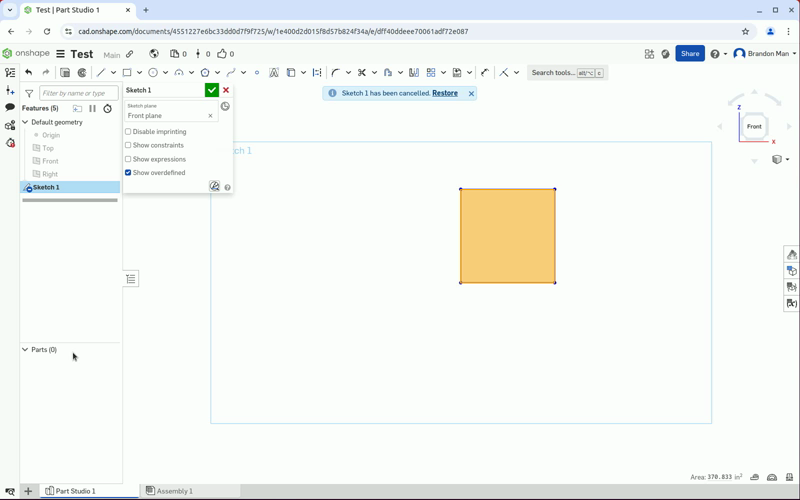
key(shift+e)
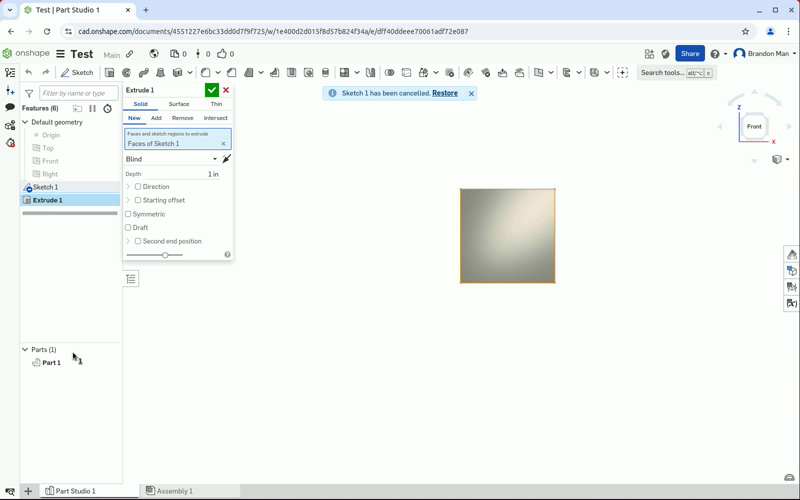
mouse_move(143, 106)
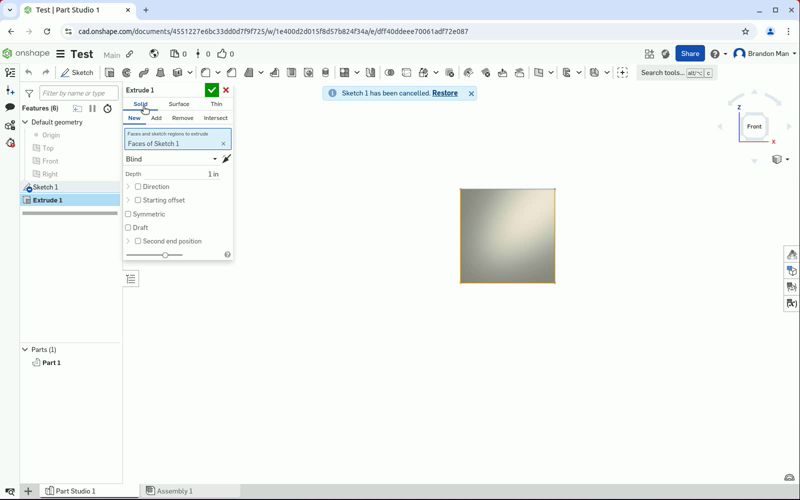
click(143, 106)
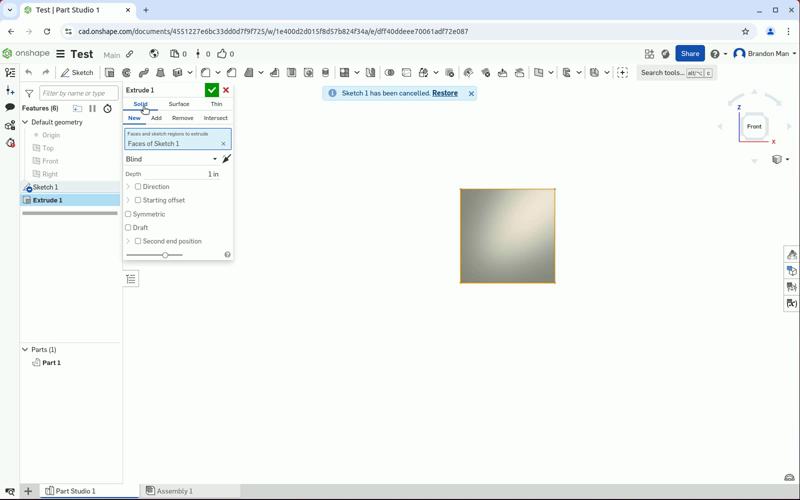
mouse_move(137, 120)
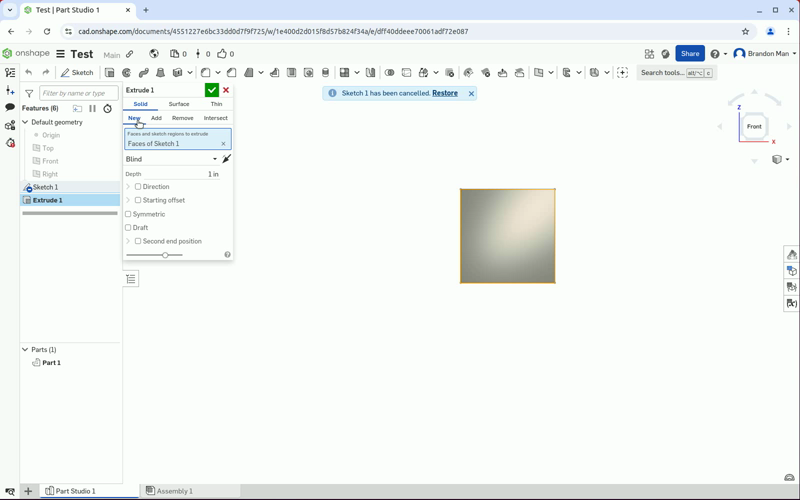
click(137, 120)
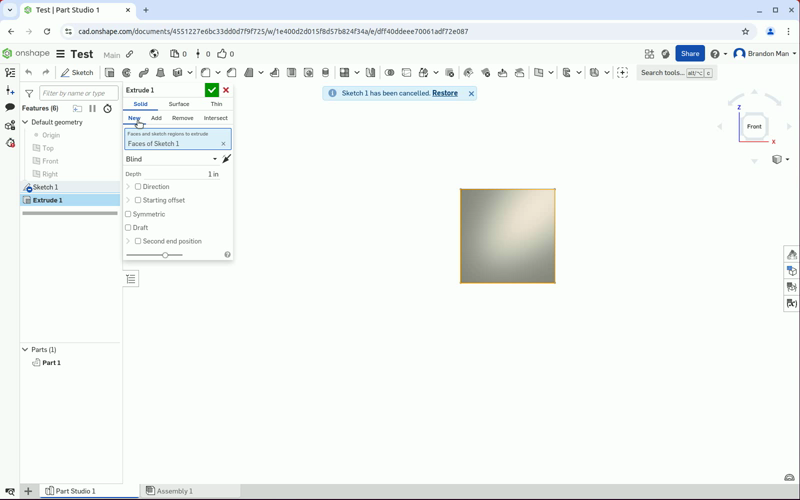
key(tab, 4)
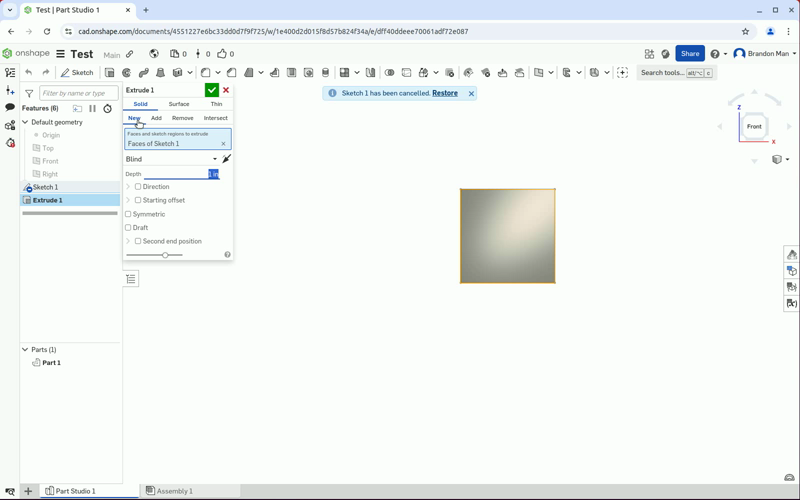
text(23.108)
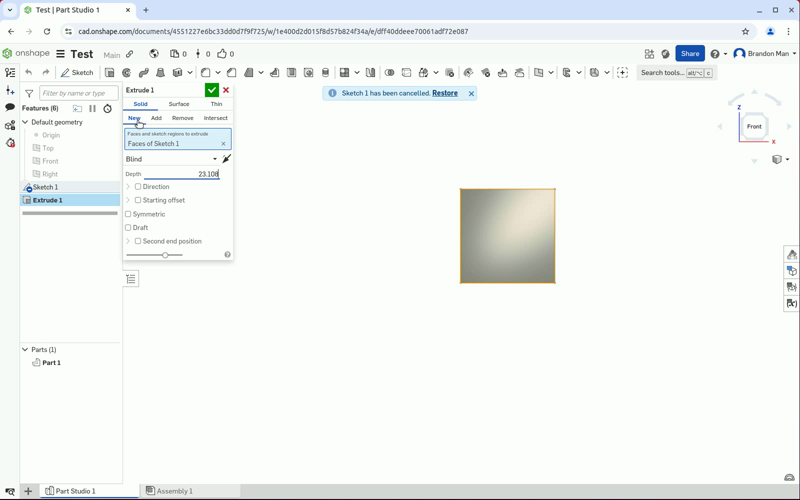
key(enter)
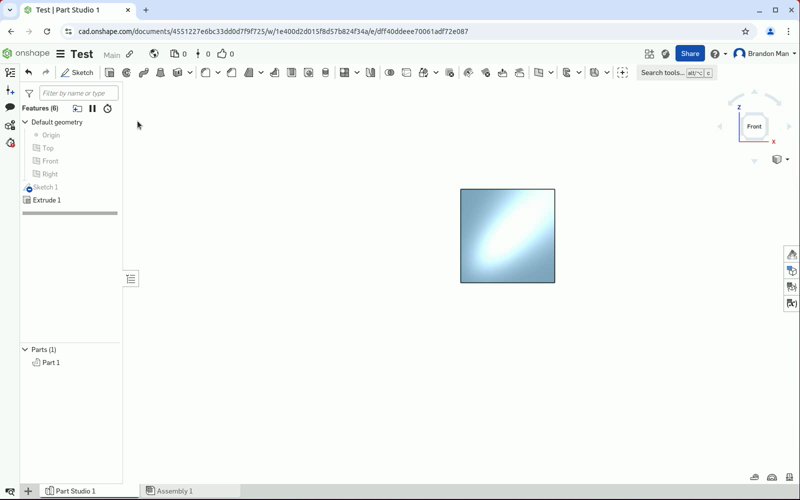
key(shift+h)
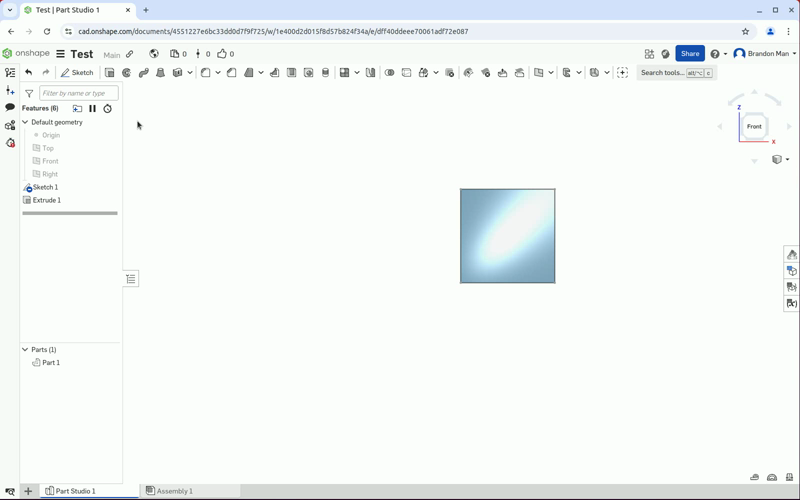
key(shift+h)
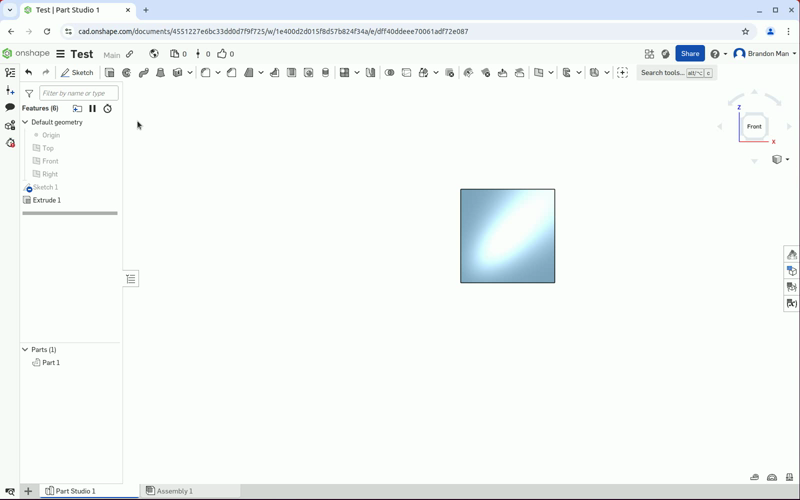
mouse_move(73, 189)
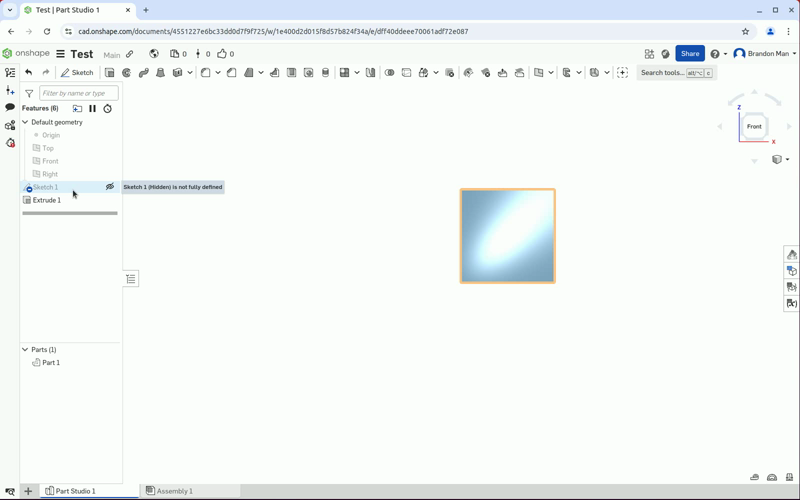
click(73, 189)
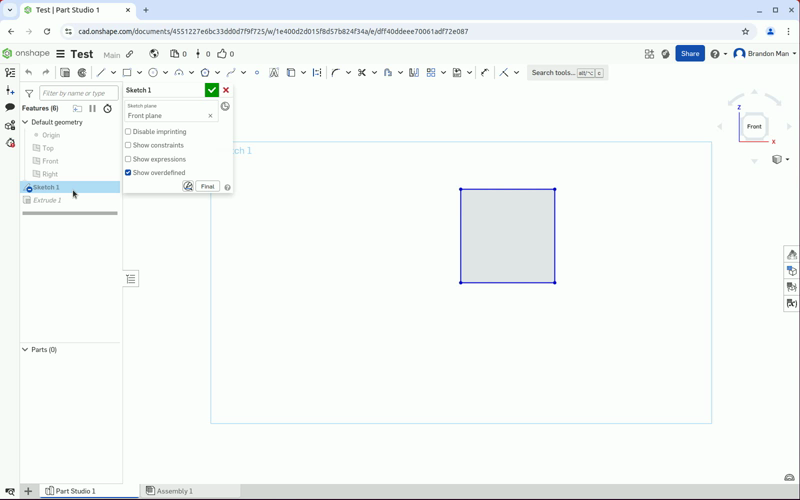
mouse_move(229, 92)
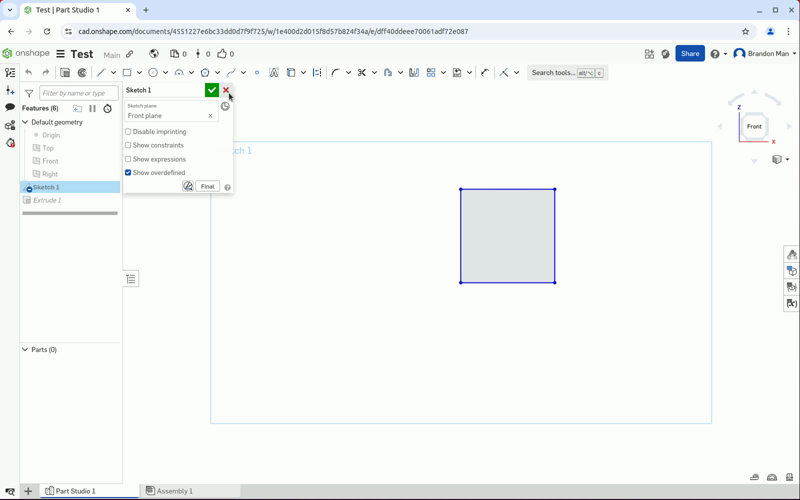
click(229, 92)
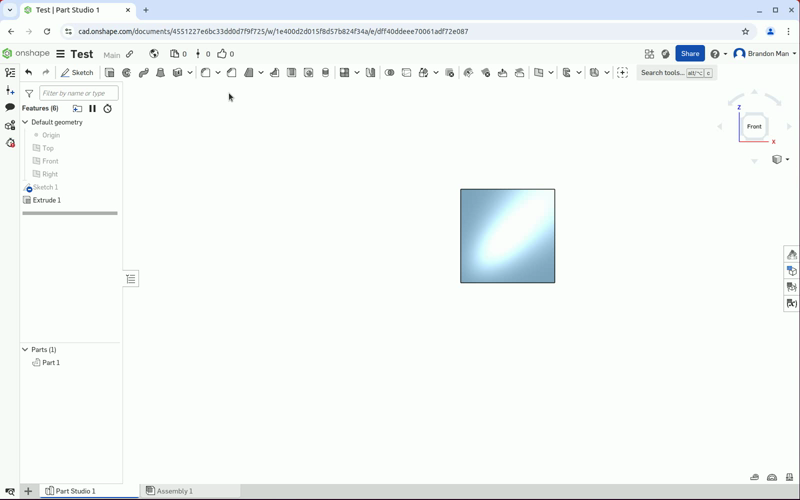
mouse_move(541, 75)
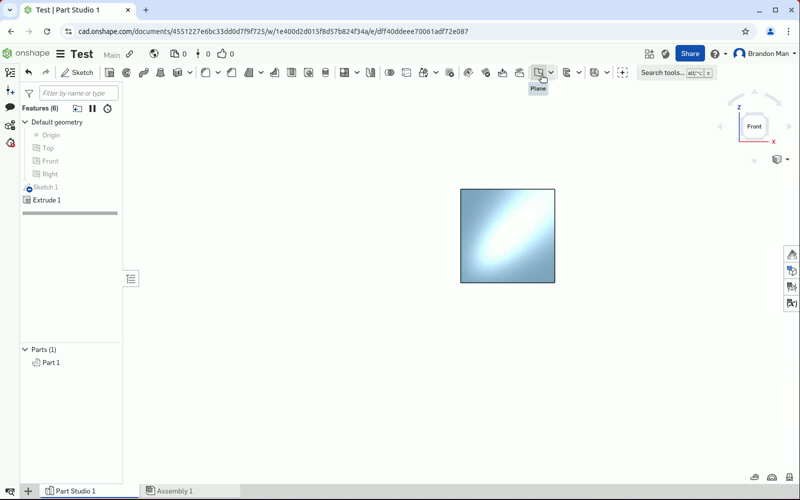
click(541, 75)
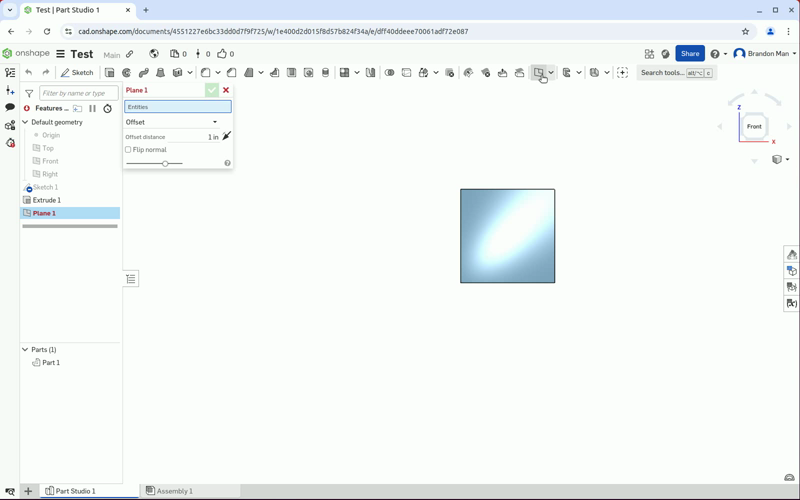
mouse_move(73, 163)
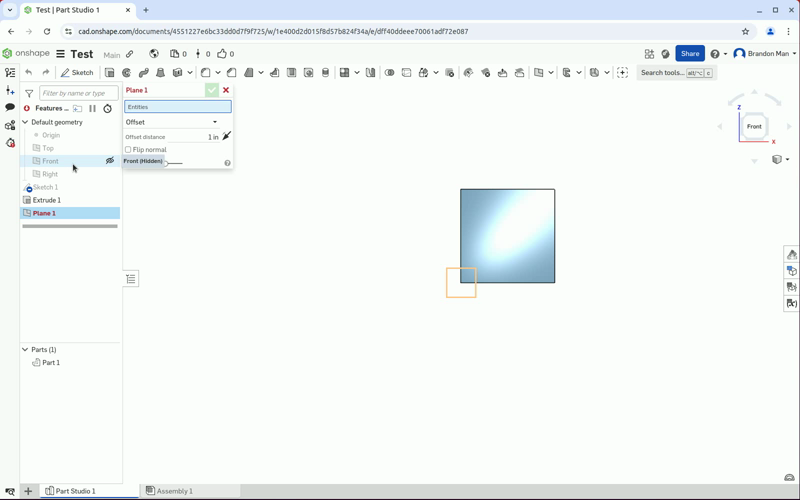
click(73, 163)
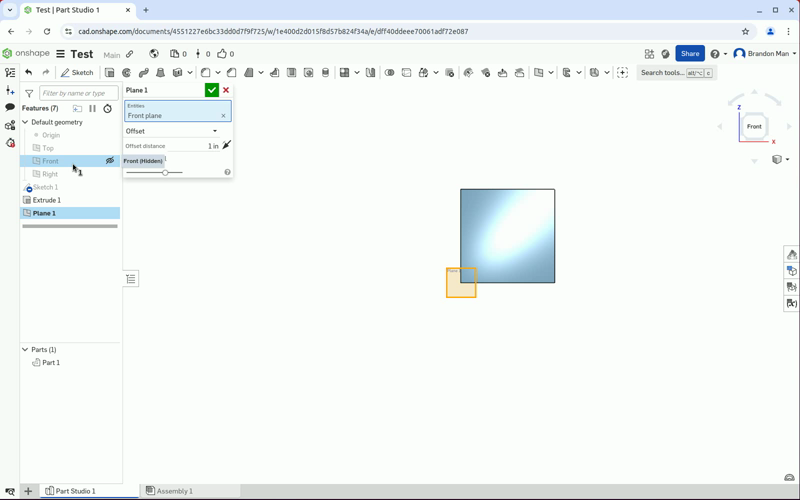
key(tab, 2)
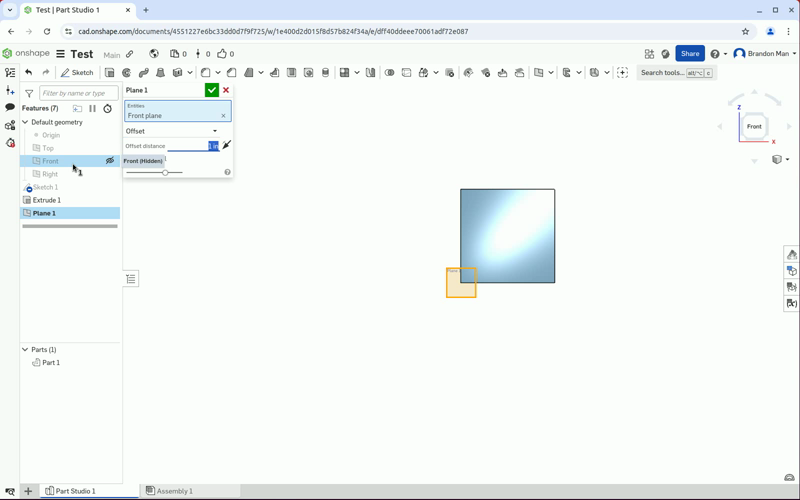
text(23.108)
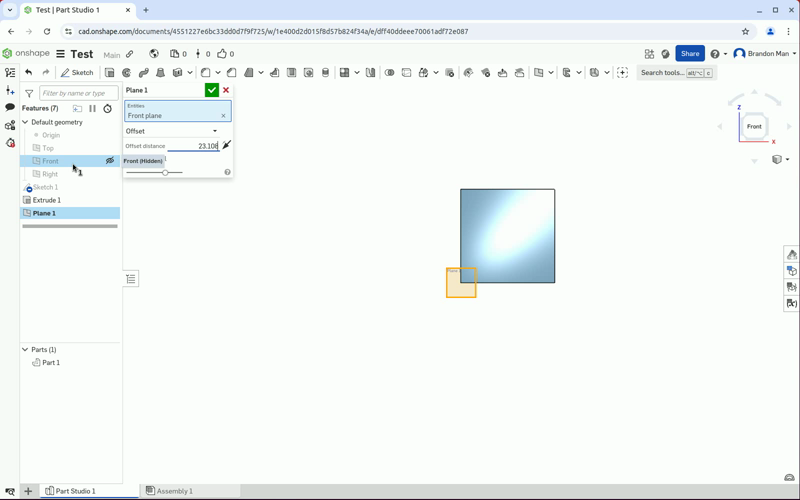
key(enter, 2)
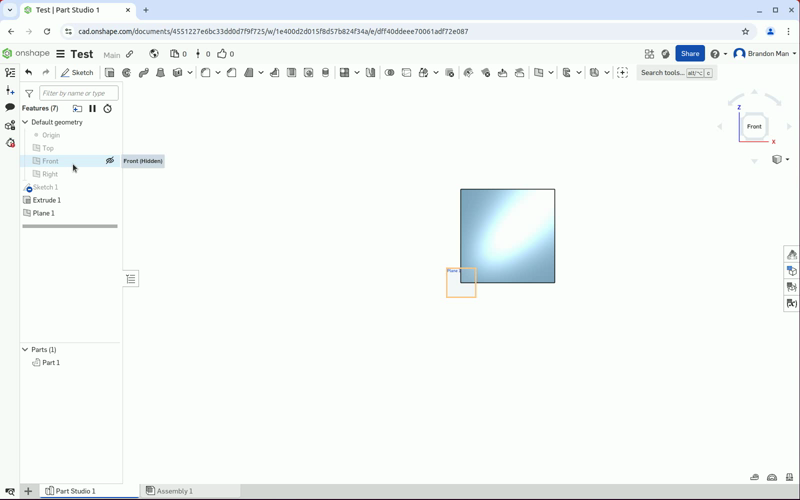
key(shift+s)
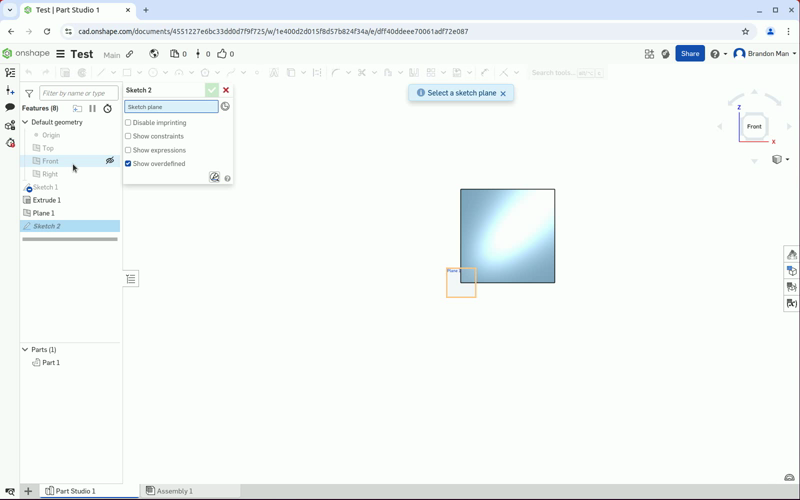
mouse_move(73, 215)
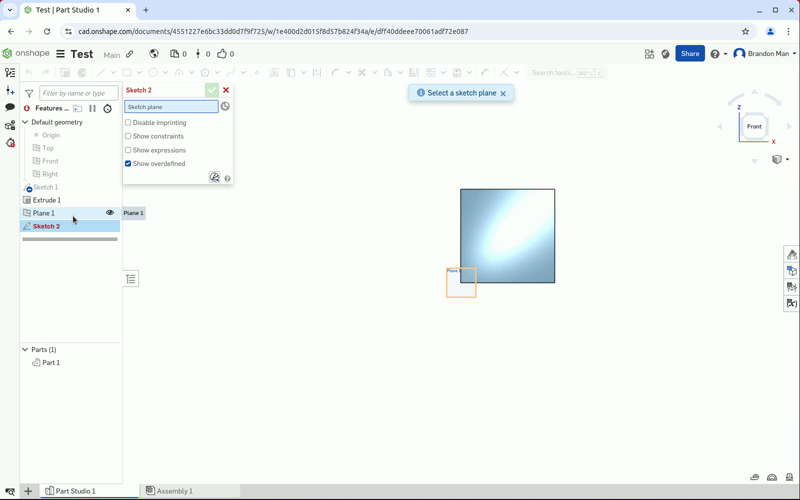
click(73, 215)
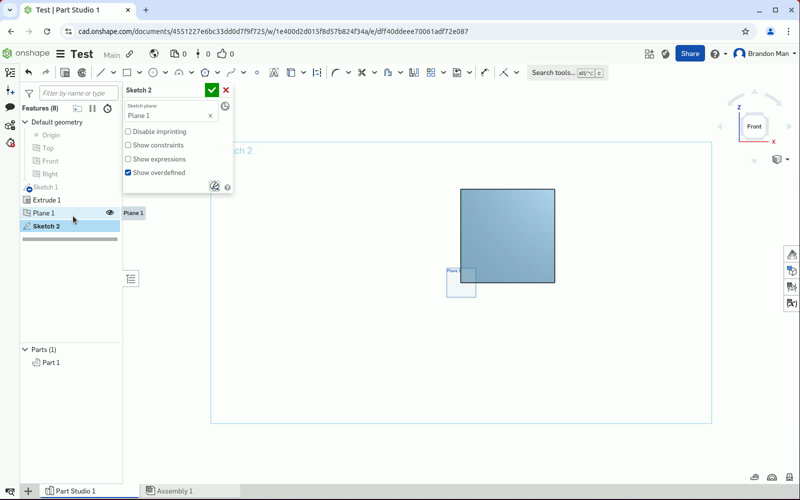
mouse_move(73, 352)
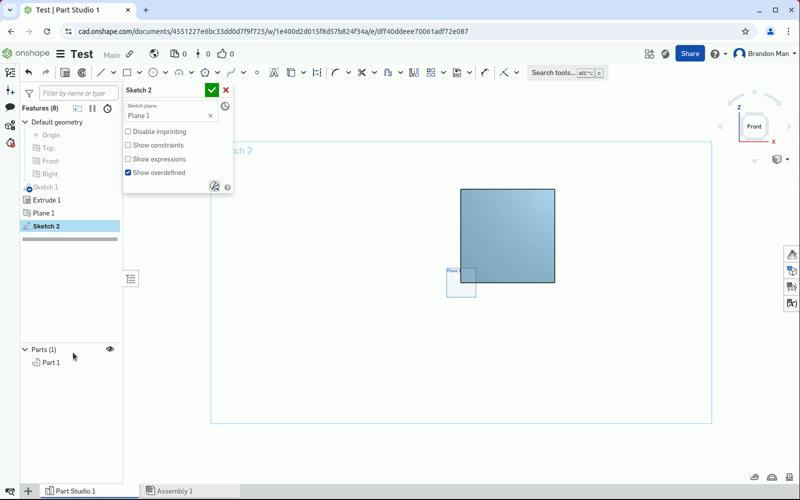
key(y)
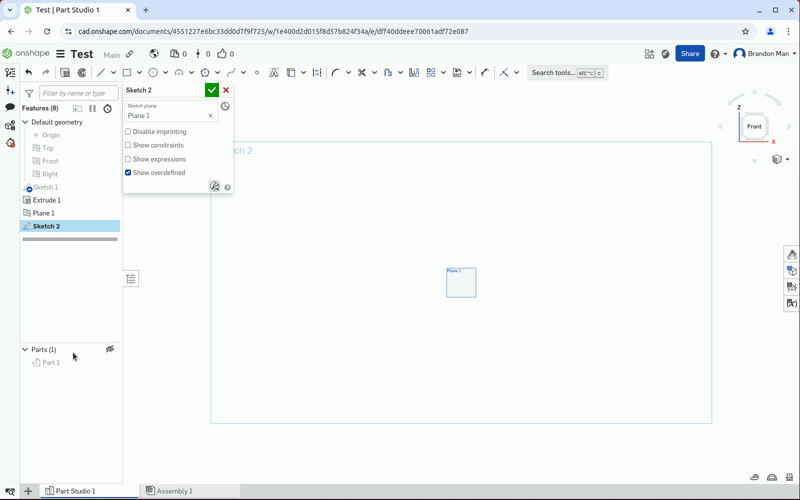
key(l)
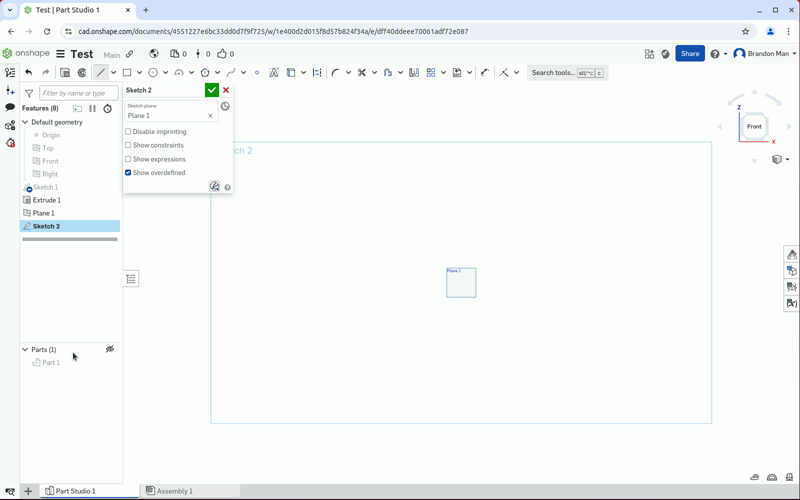
key_down(shift)
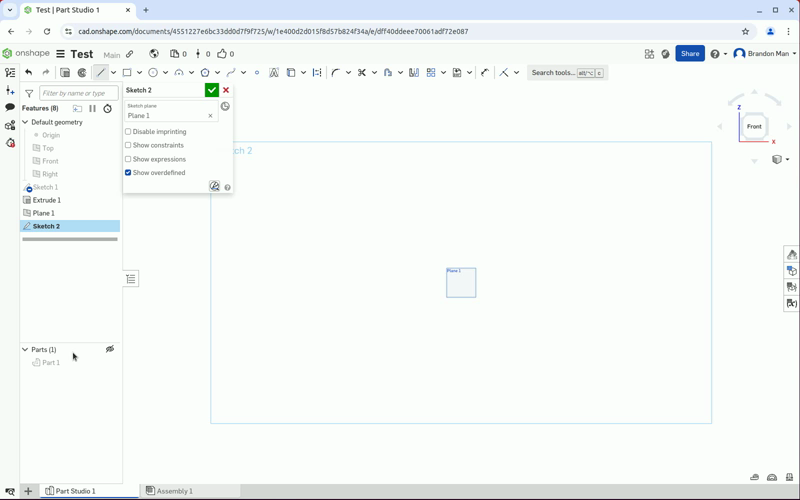
mouse_move(498, 264)
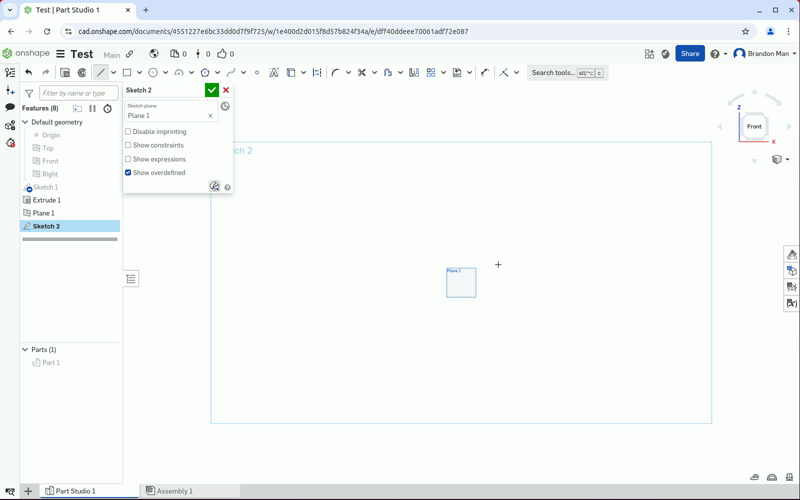
click(498, 264)
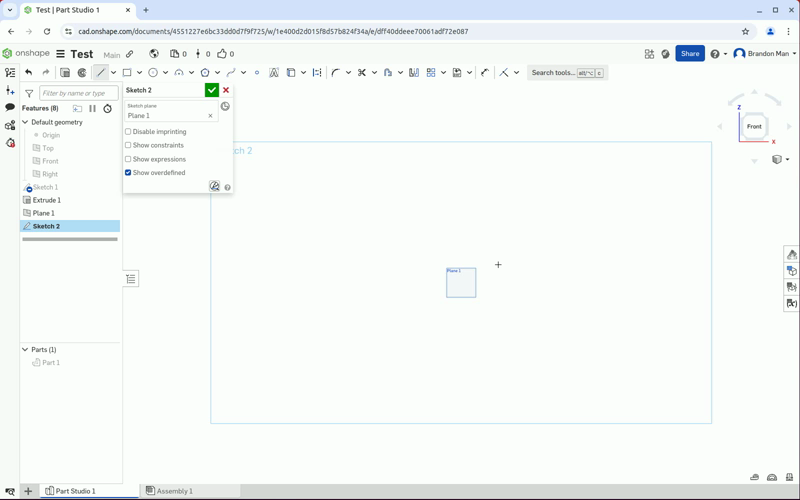
key_up(shift)
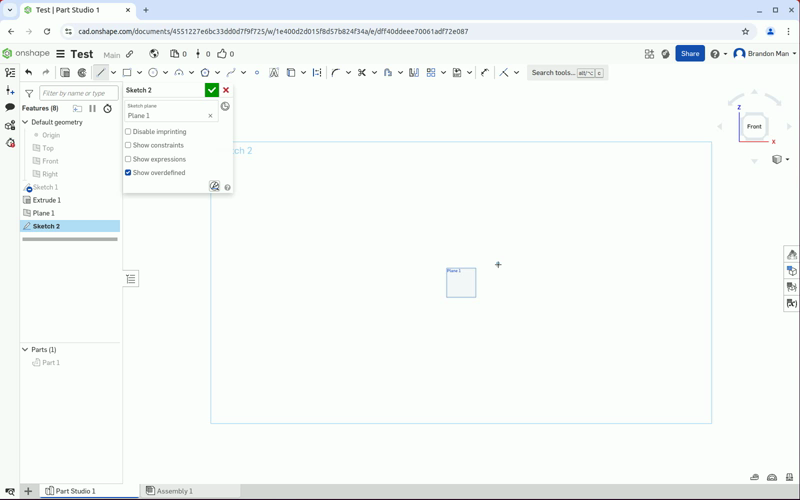
key_down(shift)
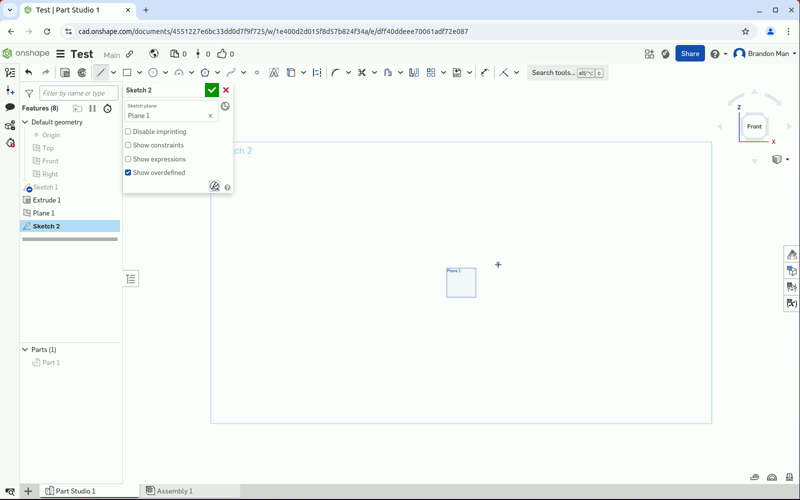
mouse_move(528, 264)
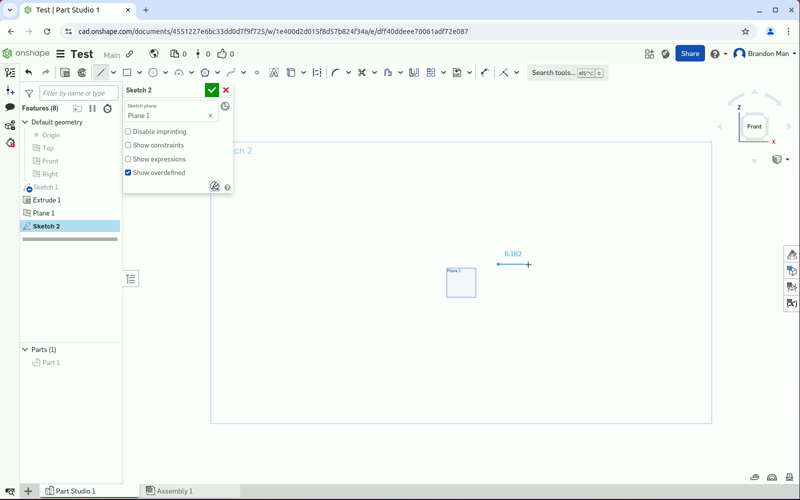
mouse_move(536, 264)
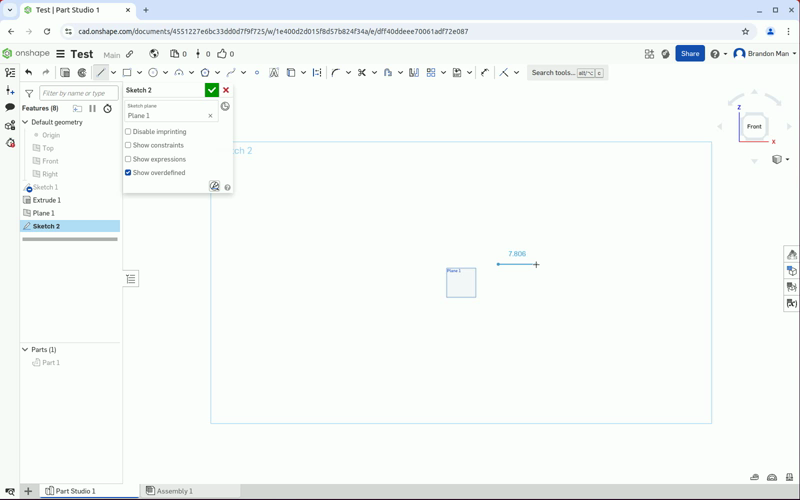
click(536, 264)
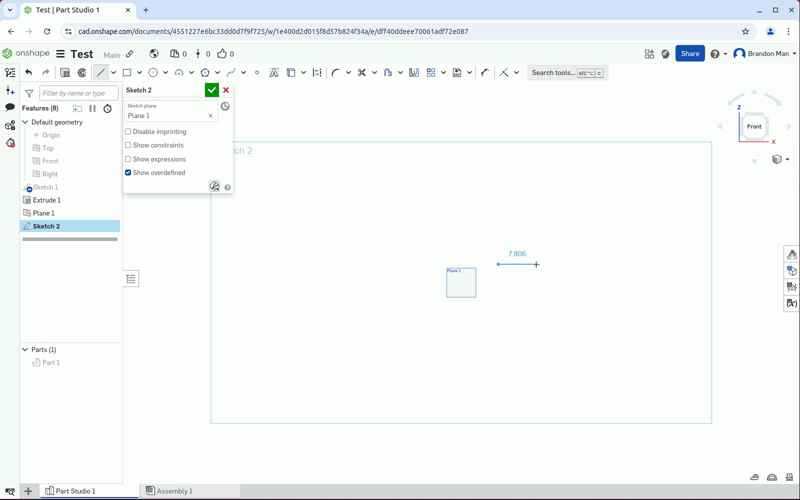
key_up(shift)
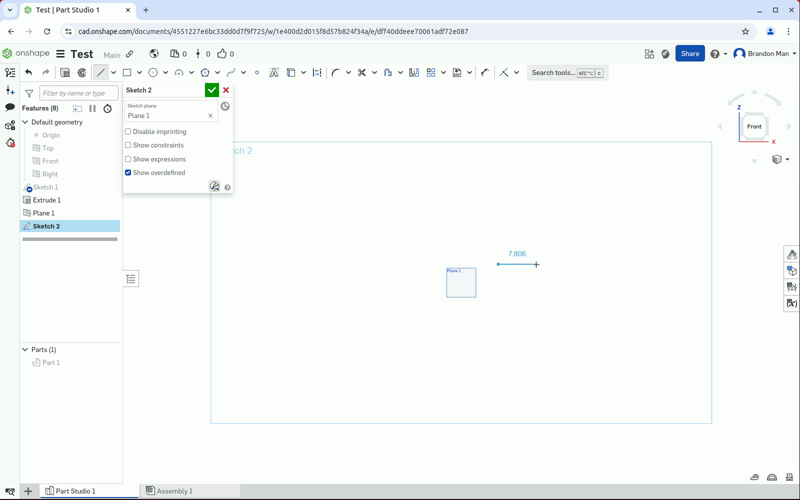
key_down(shift)
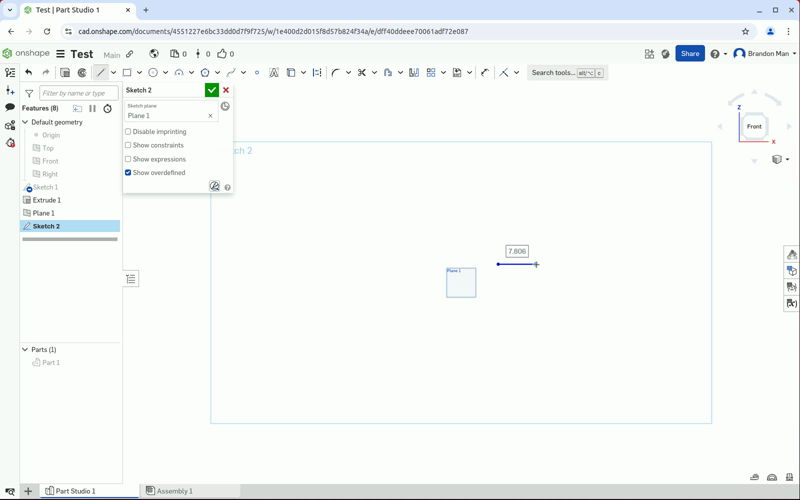
mouse_move(566, 264)
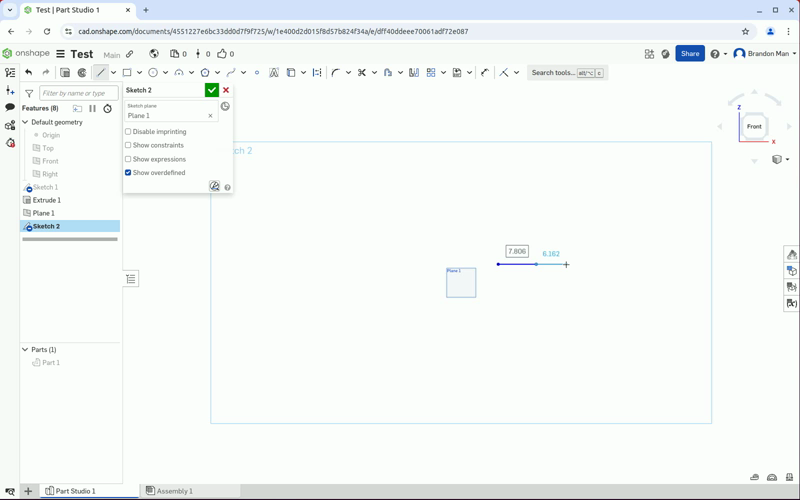
mouse_move(536, 207)
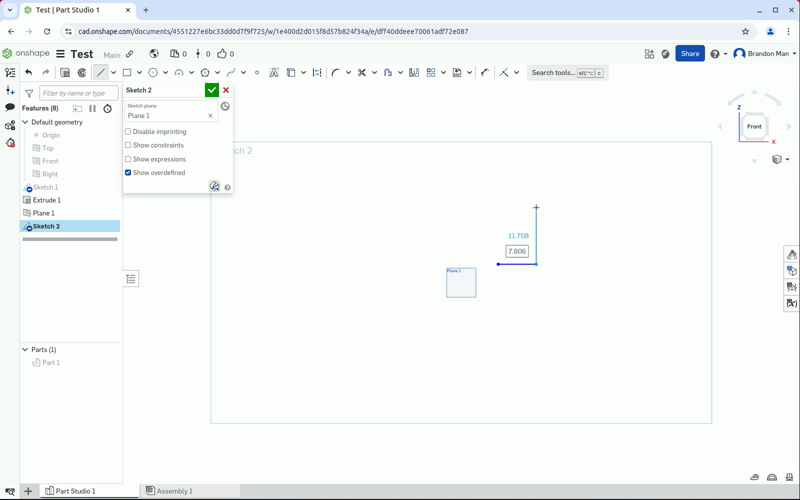
click(536, 207)
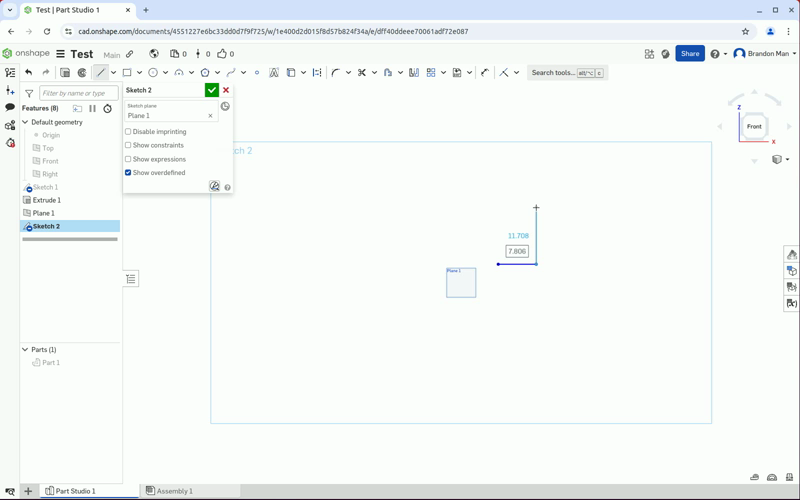
key_up(shift)
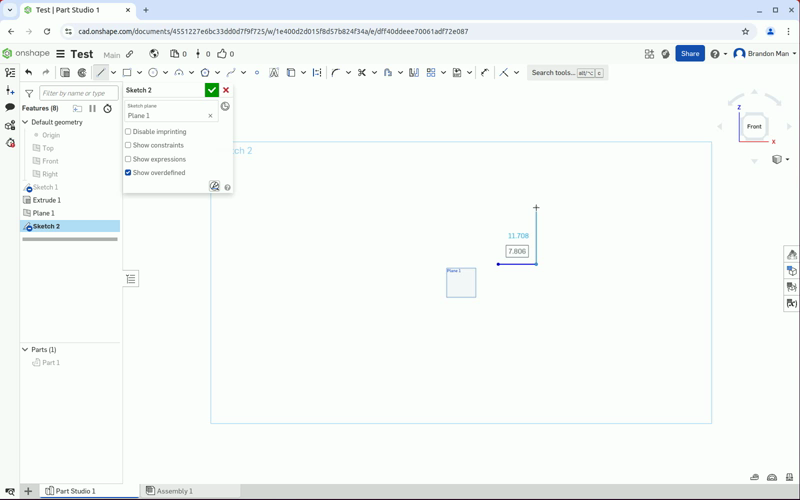
key_down(shift)
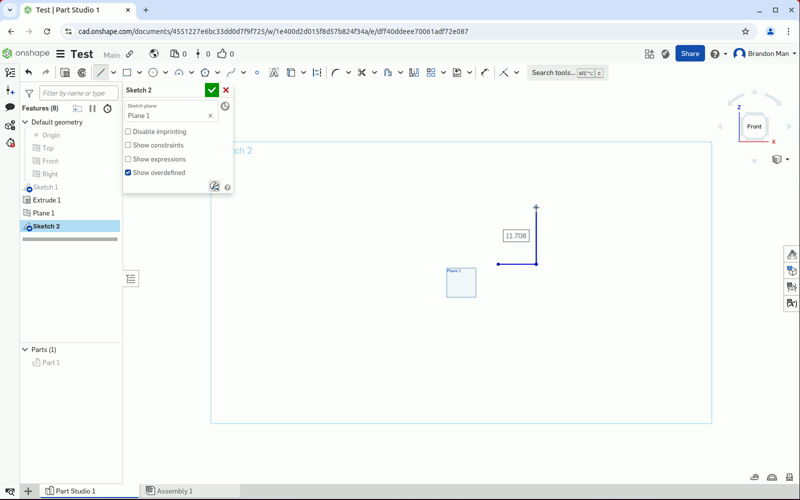
mouse_move(566, 207)
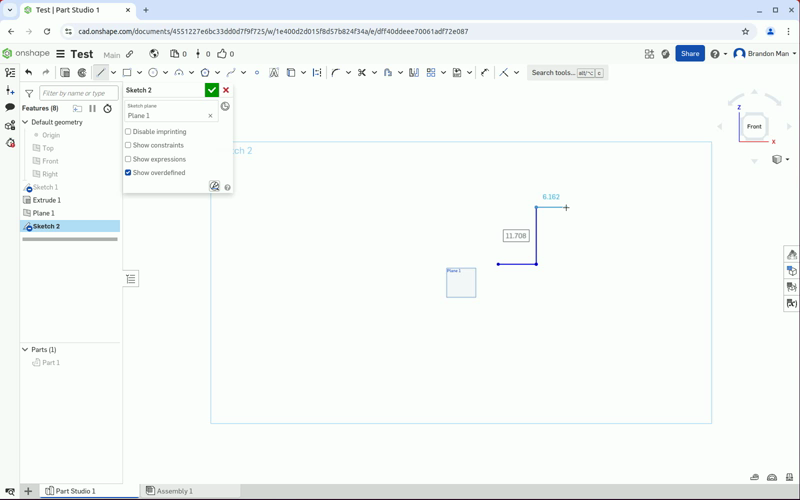
mouse_move(498, 207)
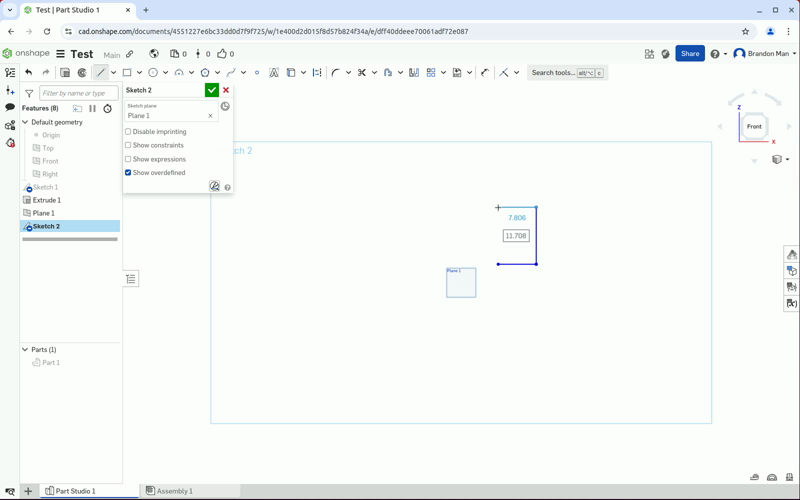
click(498, 207)
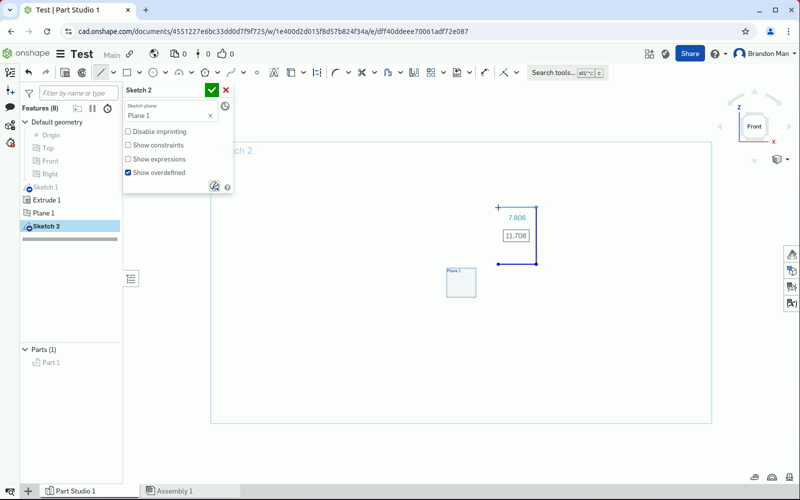
key_up(shift)
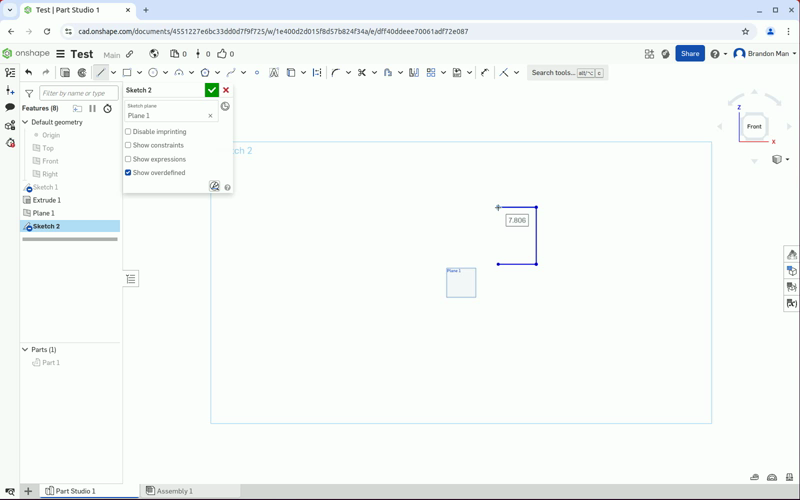
mouse_move(528, 207)
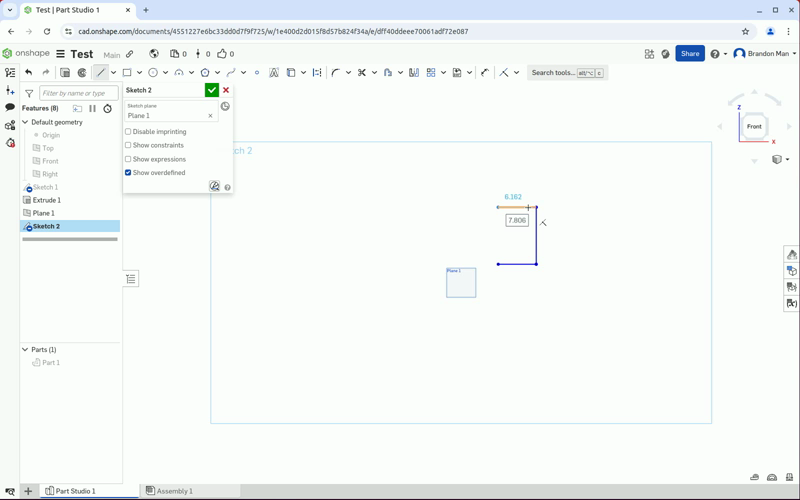
key_down(shift)
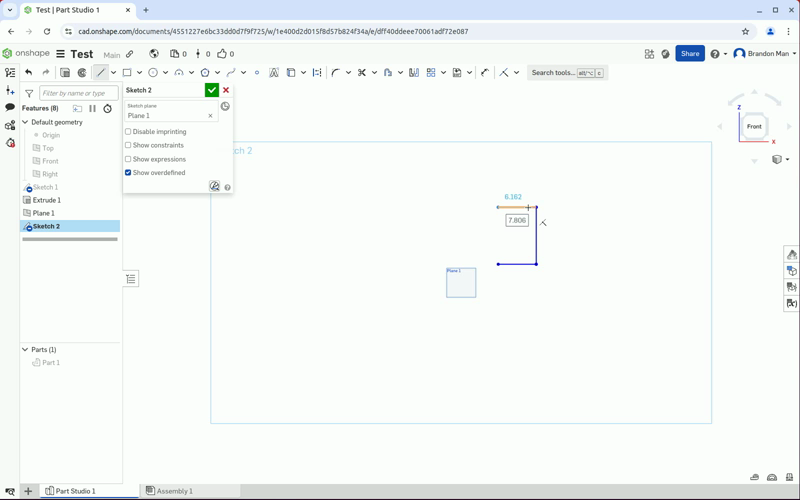
mouse_move(498, 264)
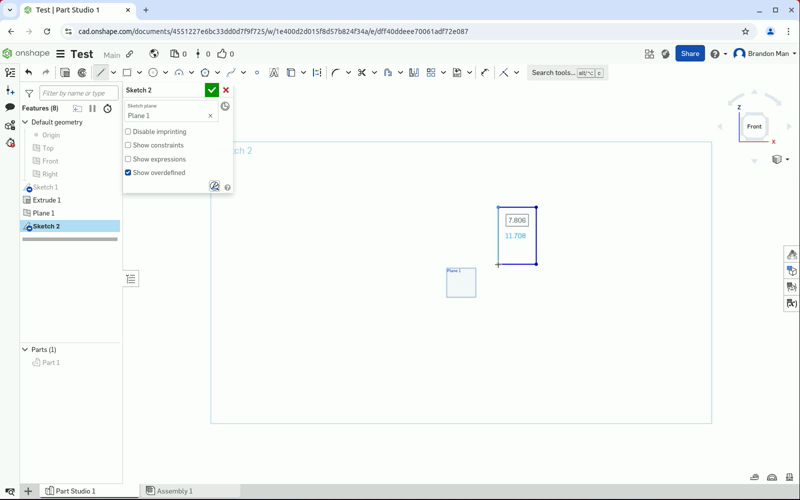
key_up(shift)
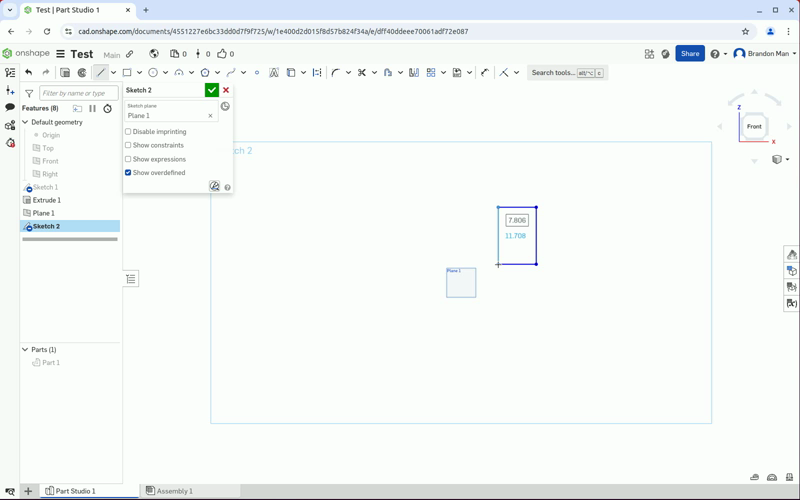
click(498, 264)
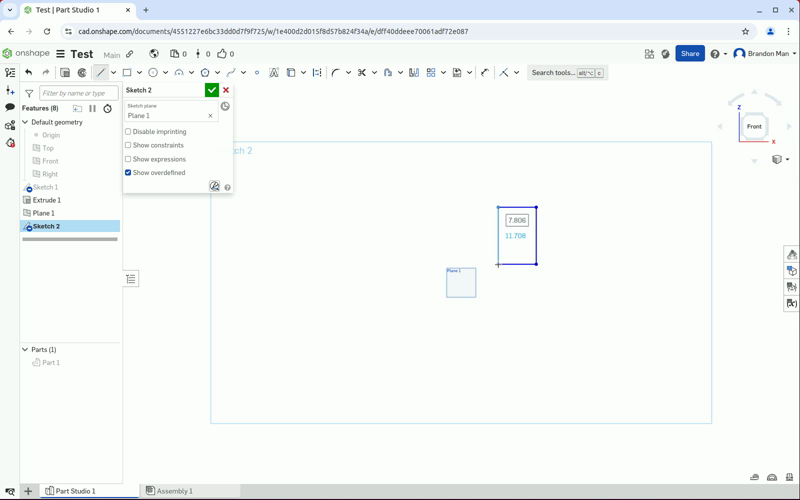
key(esc)
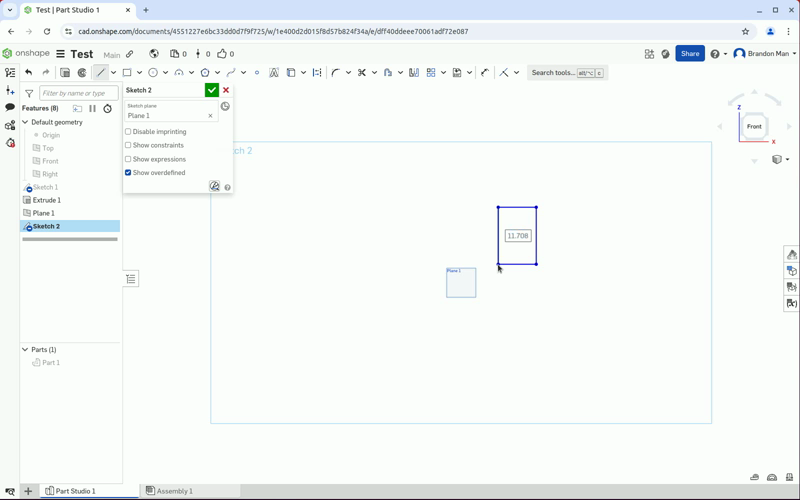
mouse_move(513, 252)
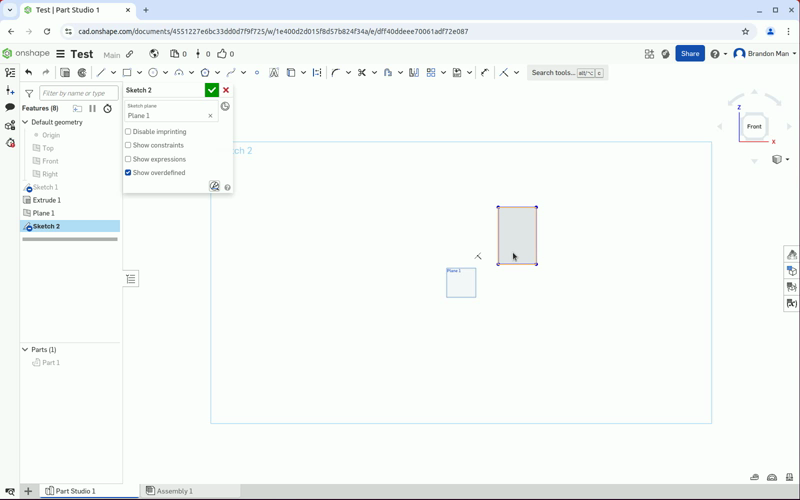
click(513, 252)
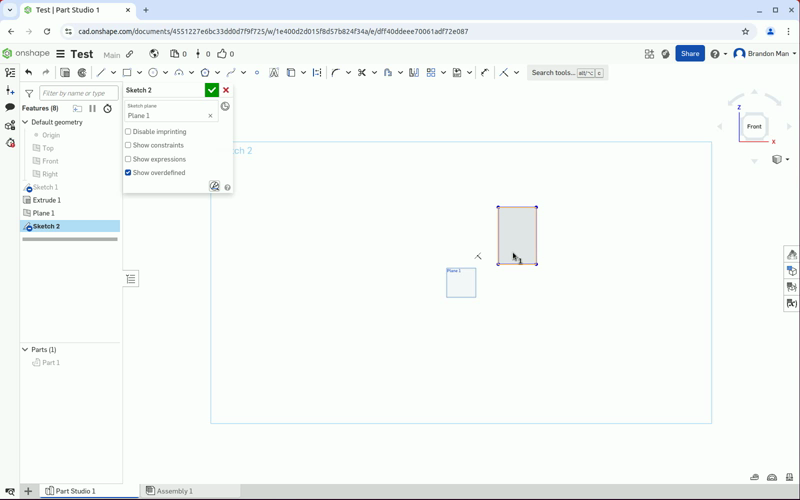
mouse_move(73, 352)
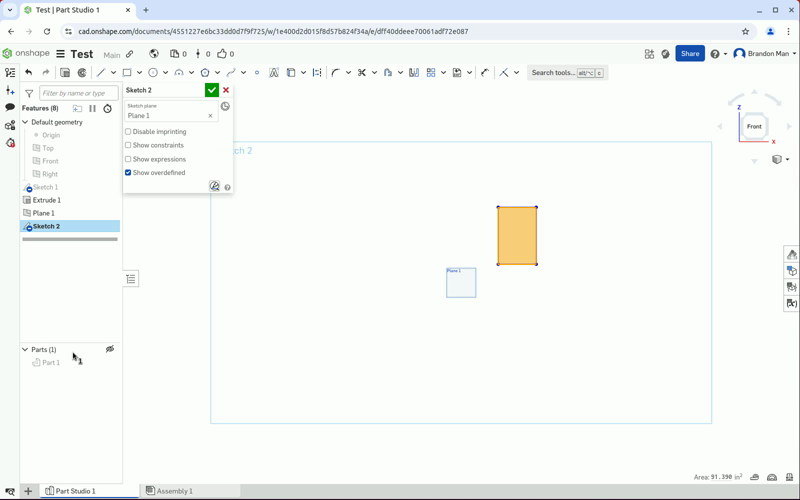
key(shift+y)
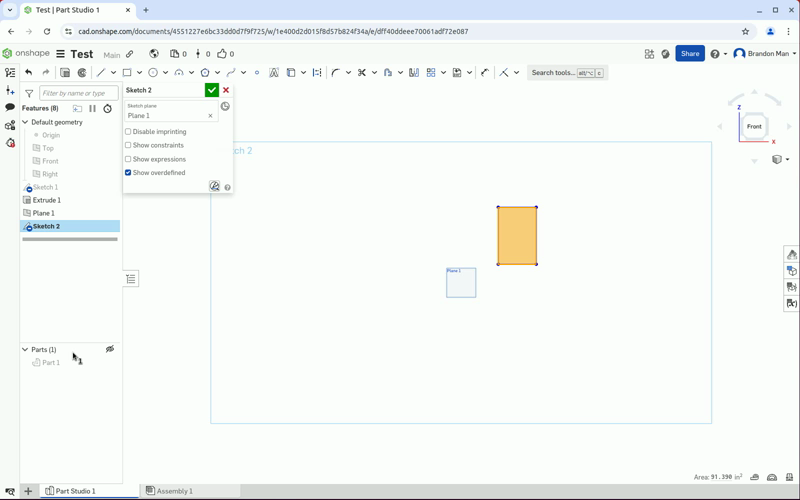
key(shift+e)
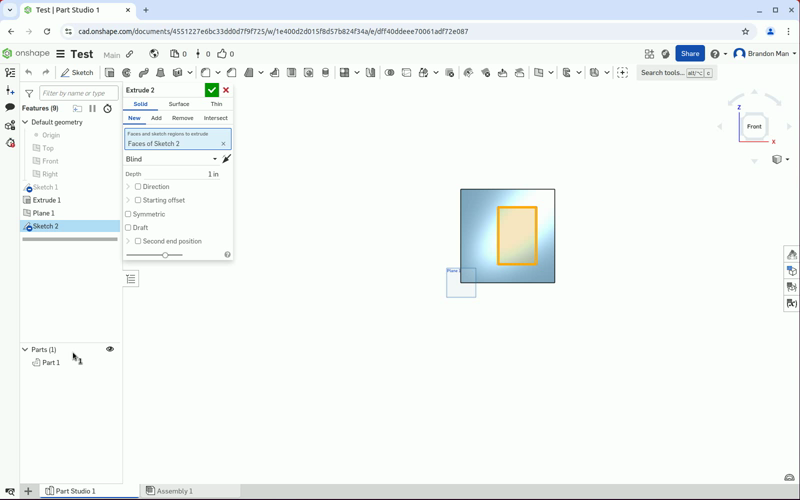
mouse_move(143, 106)
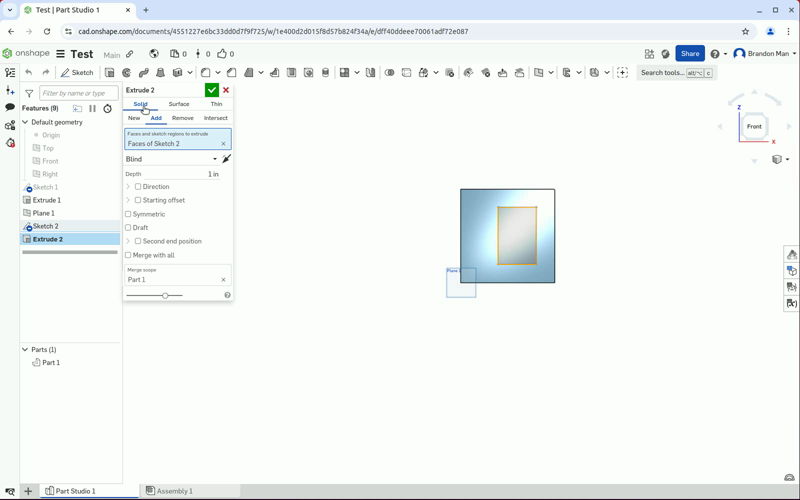
click(143, 106)
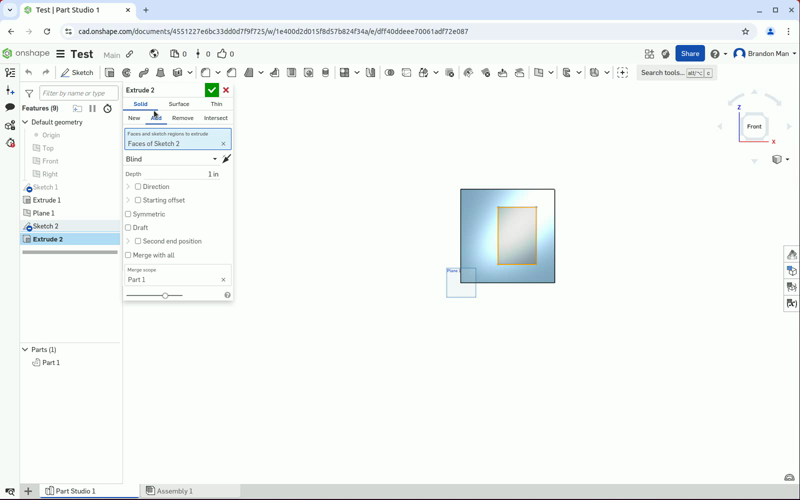
mouse_move(186, 120)
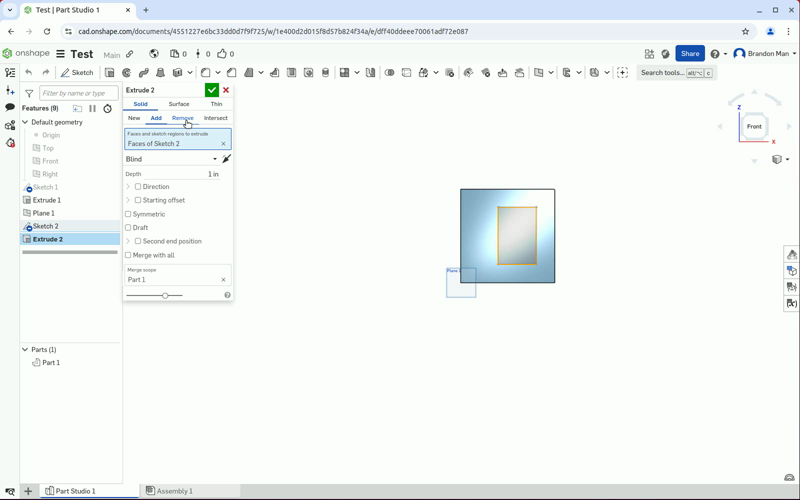
click(186, 120)
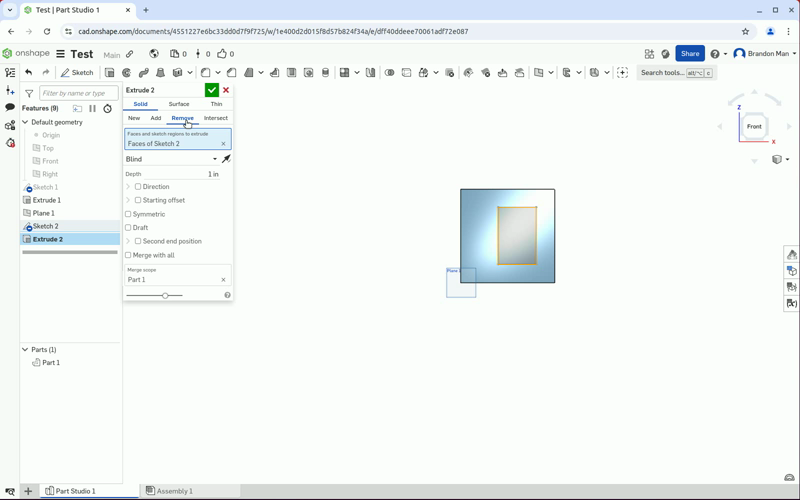
key(tab, 4)
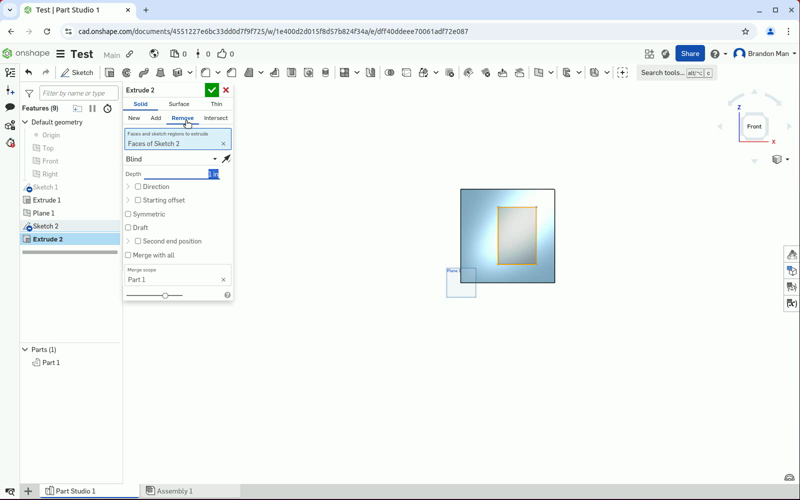
text(21.183)
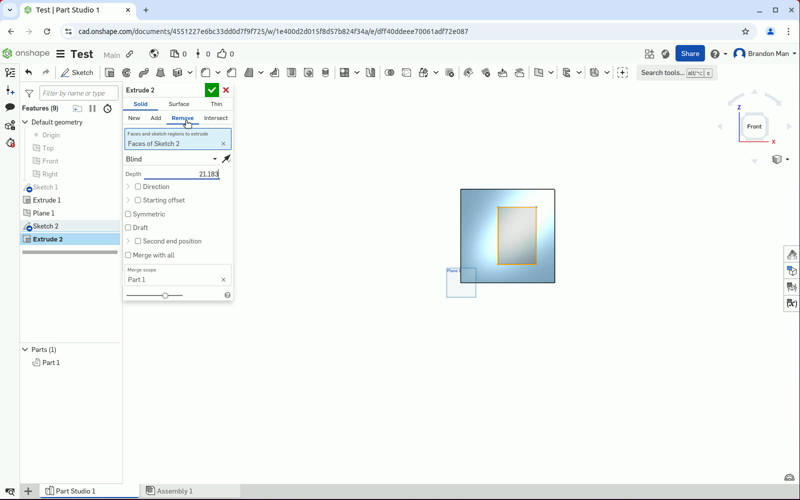
key(tab, 6)
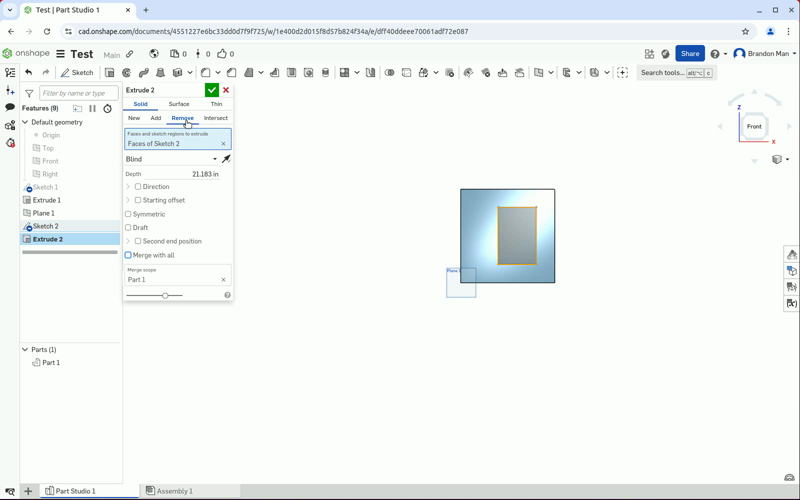
key(space)
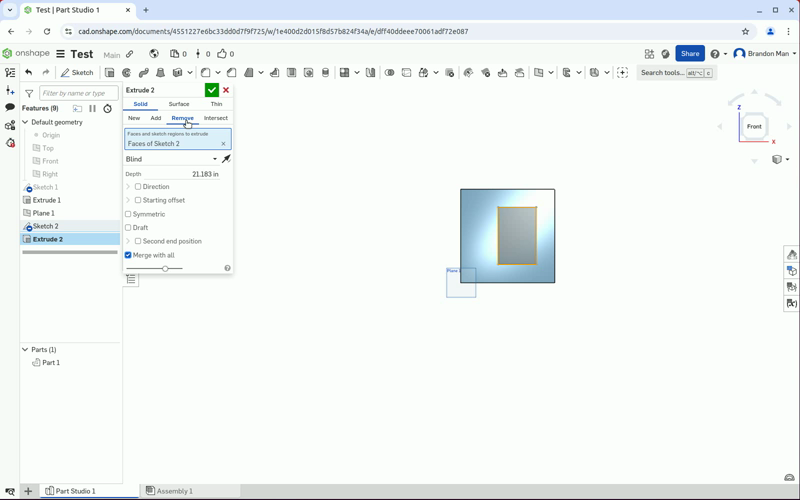
key(enter)
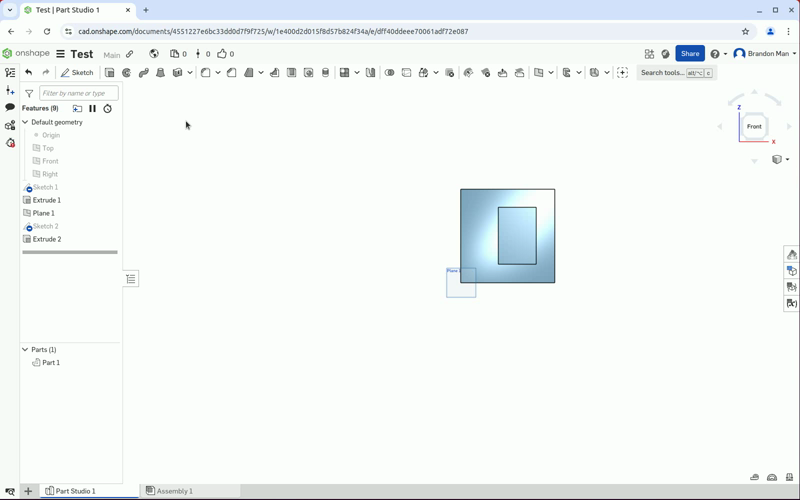
key(shift+h)
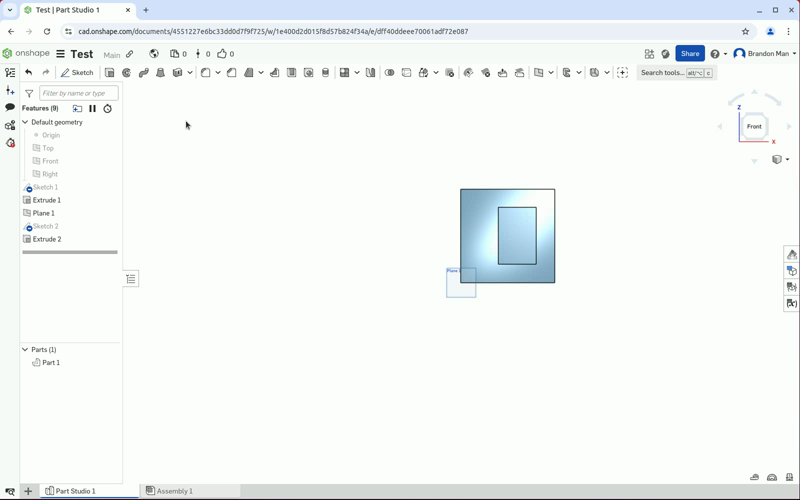
key(shift+h)
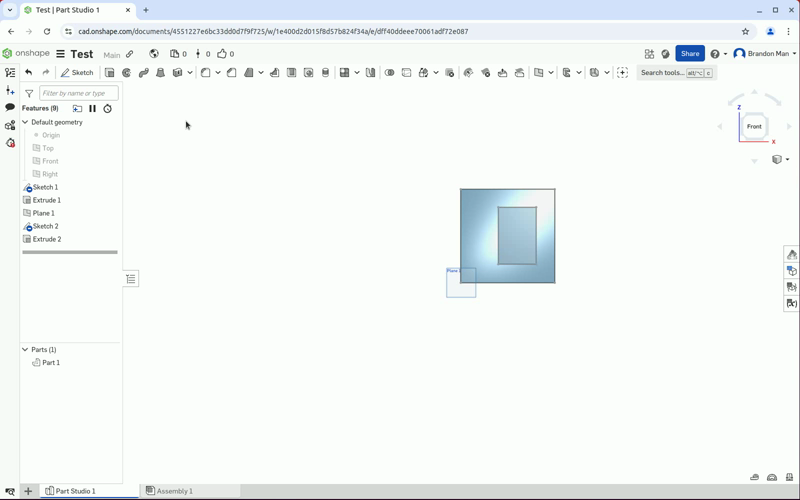
key(shift+7)
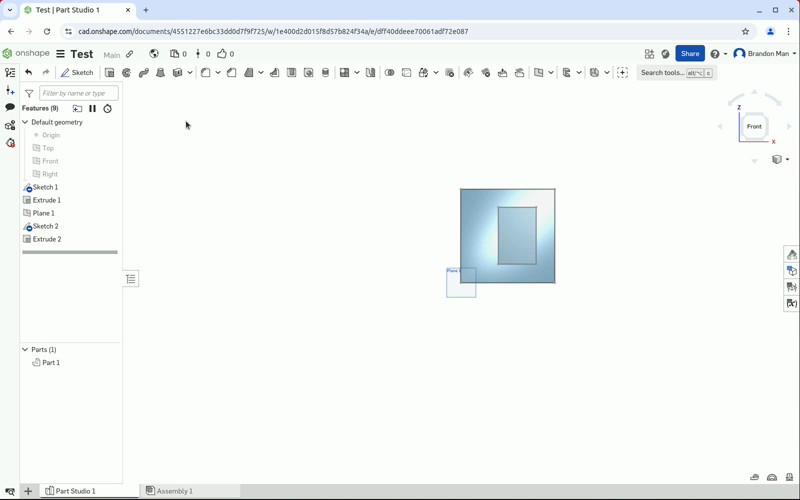
key(left, 2)
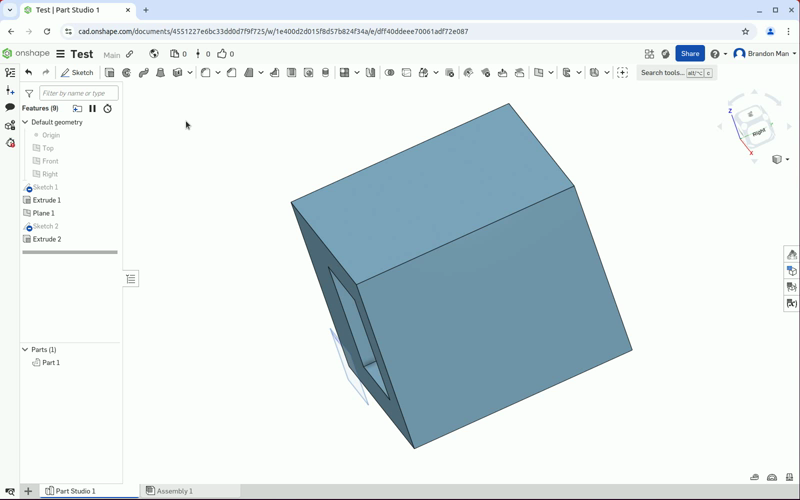
key(down, 2)
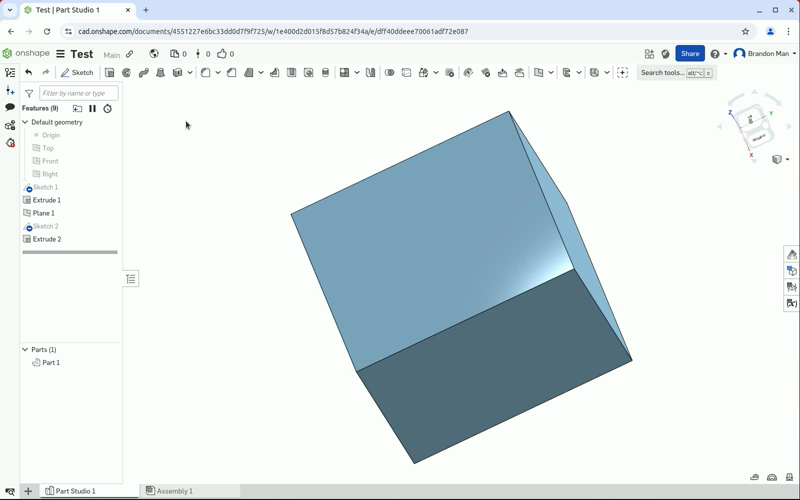
key(up, 2)
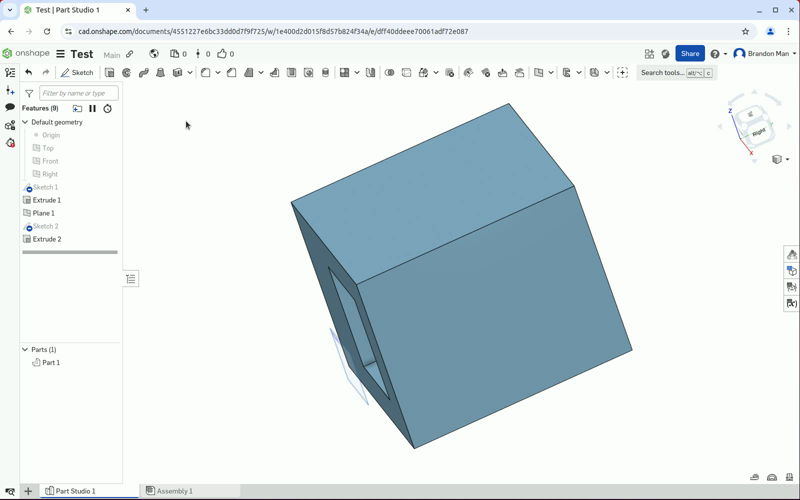
key(right, 2)
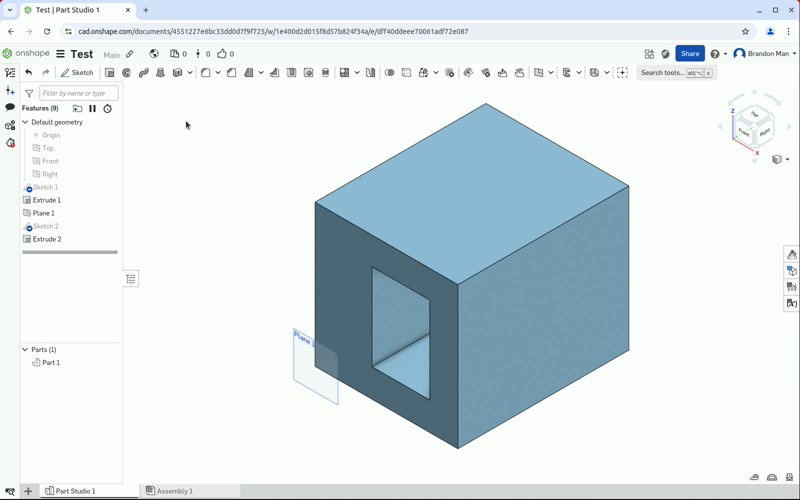
mouse_move(73, 189)
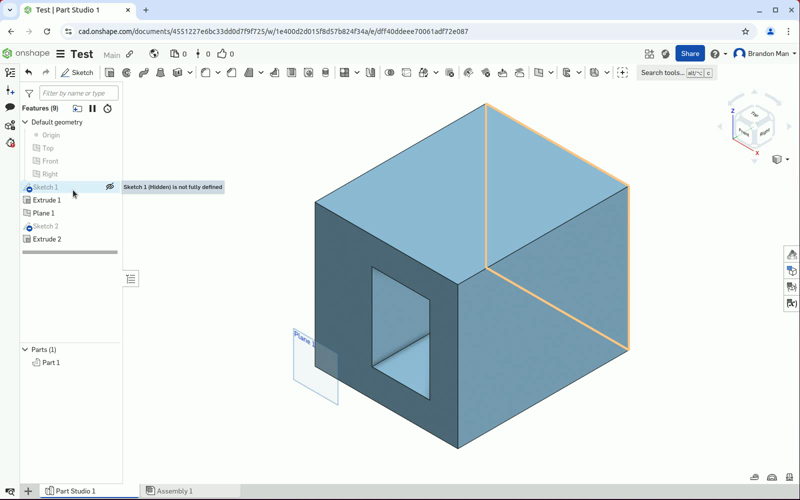
click(73, 189)